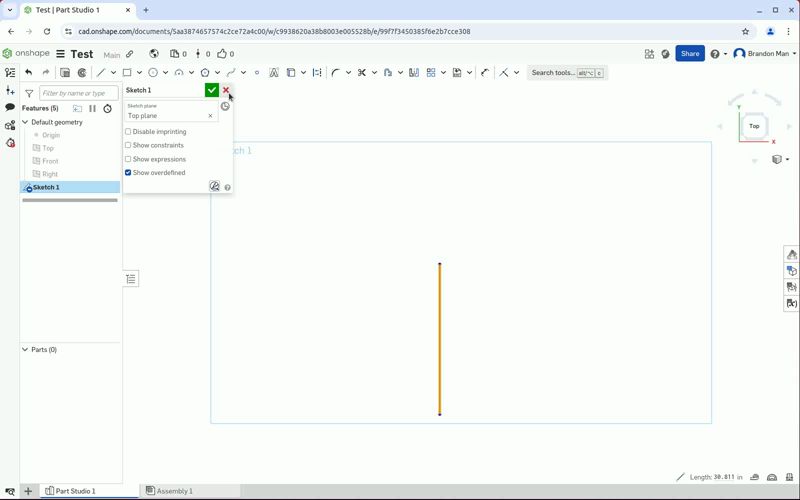
key(shift+h)
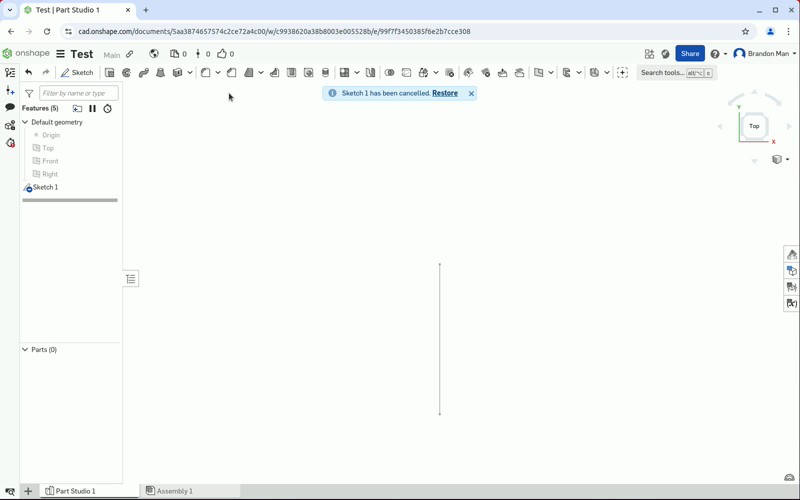
mouse_move(73, 352)
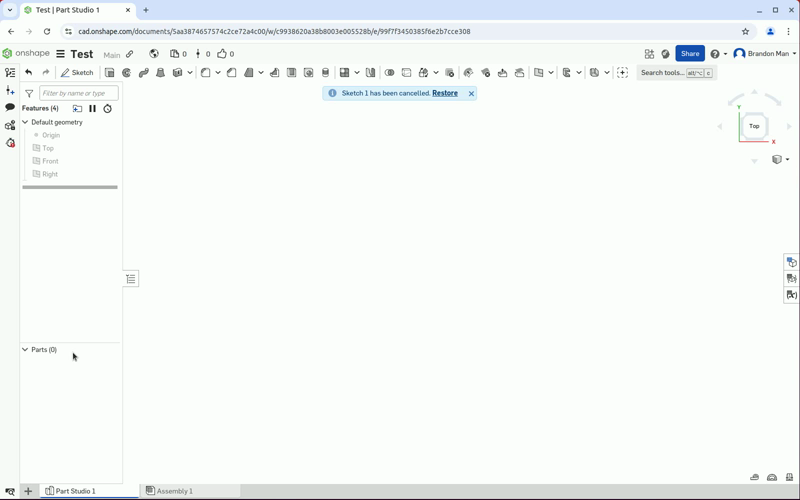
key(y)
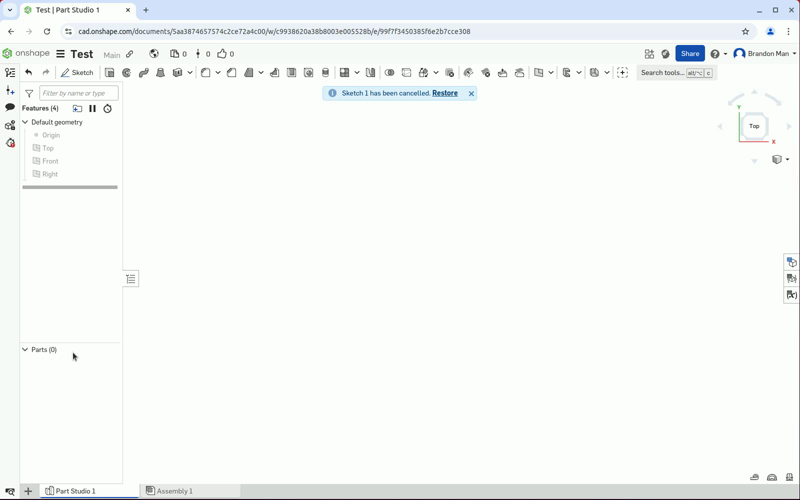
key(shift+p)
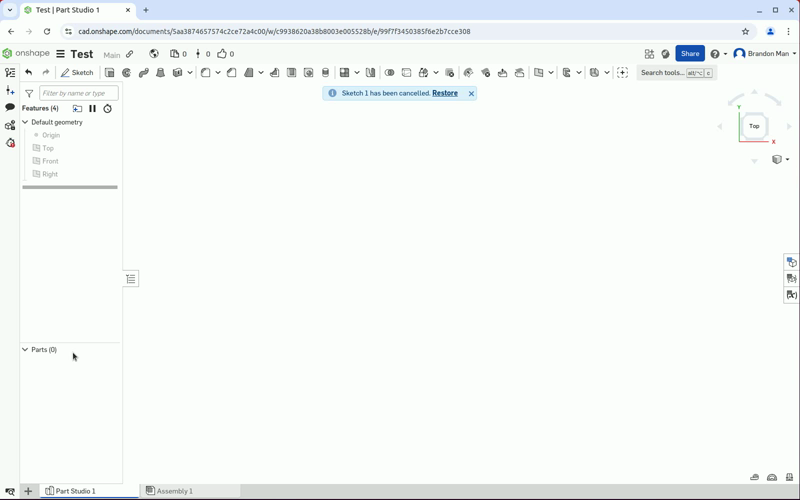
key(space)
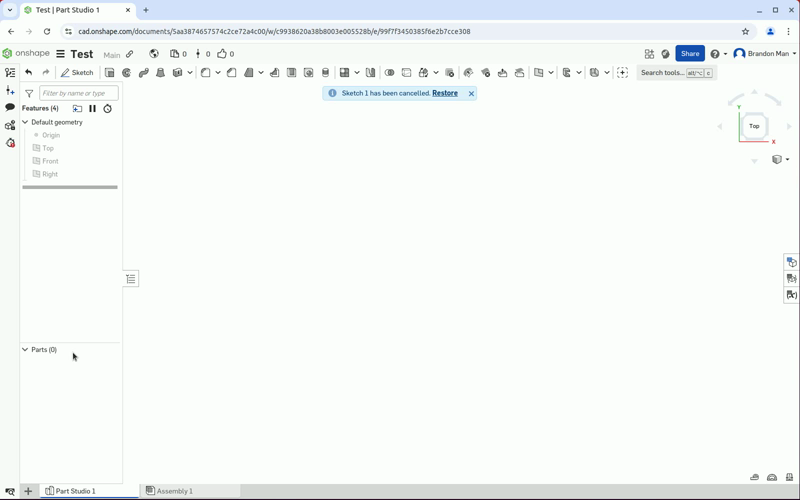
key_down(shift)
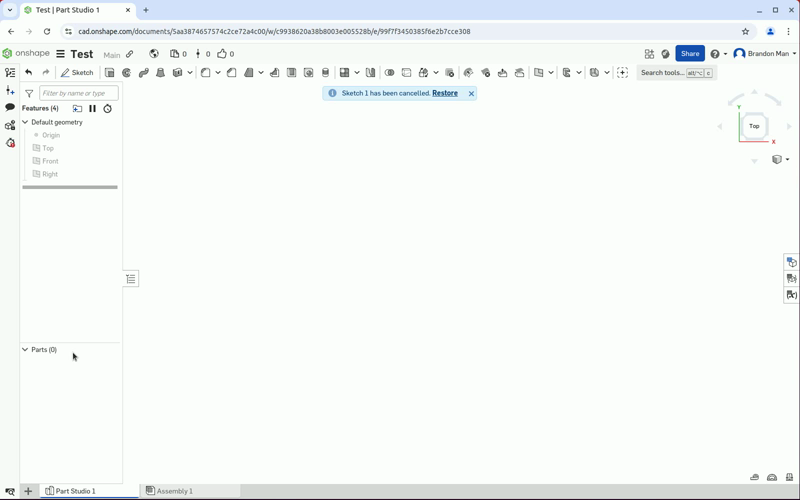
key(up)
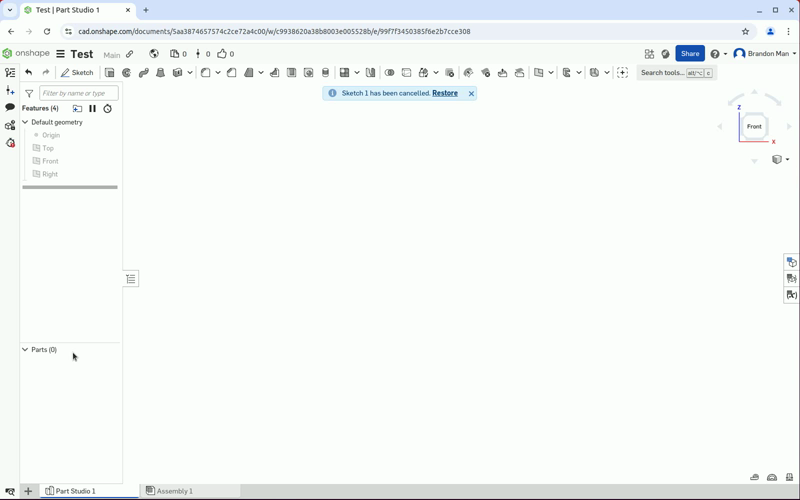
key_up(shift)
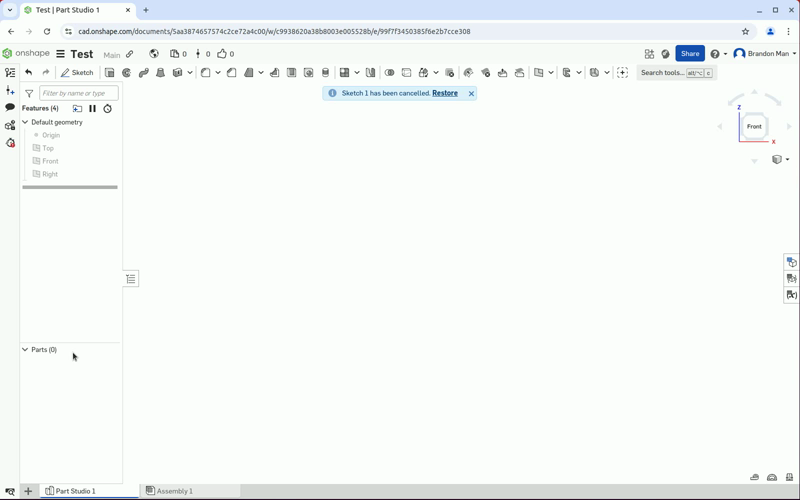
mouse_move(73, 352)
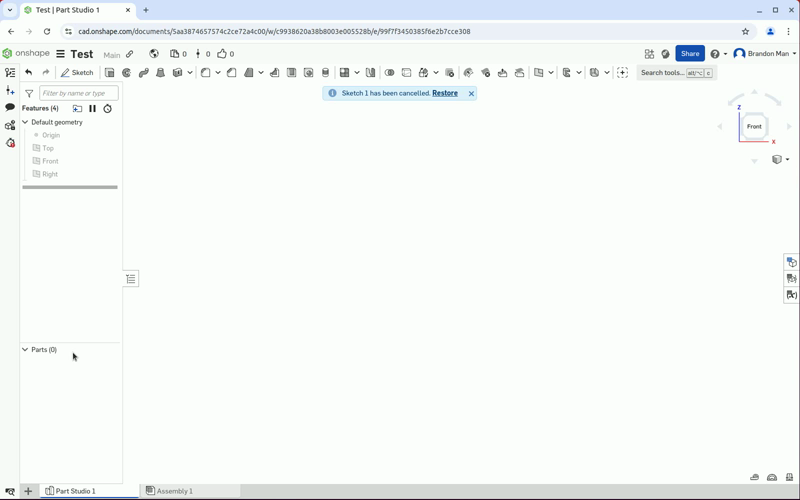
key(shift+y)
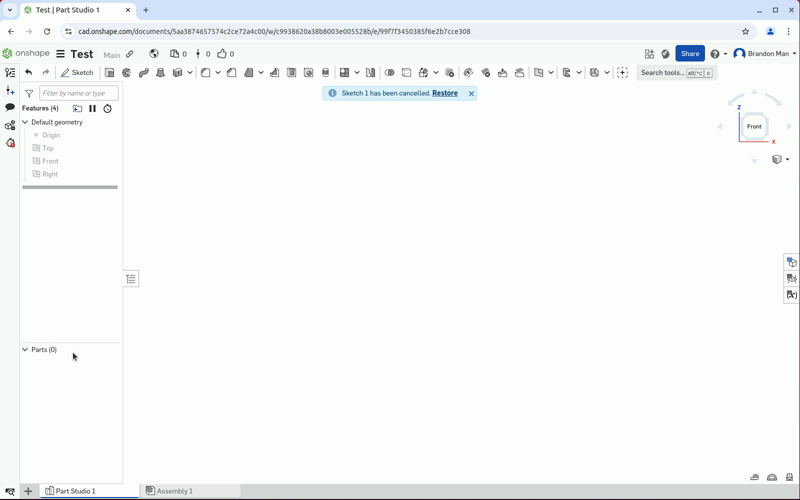
key(shift+s)
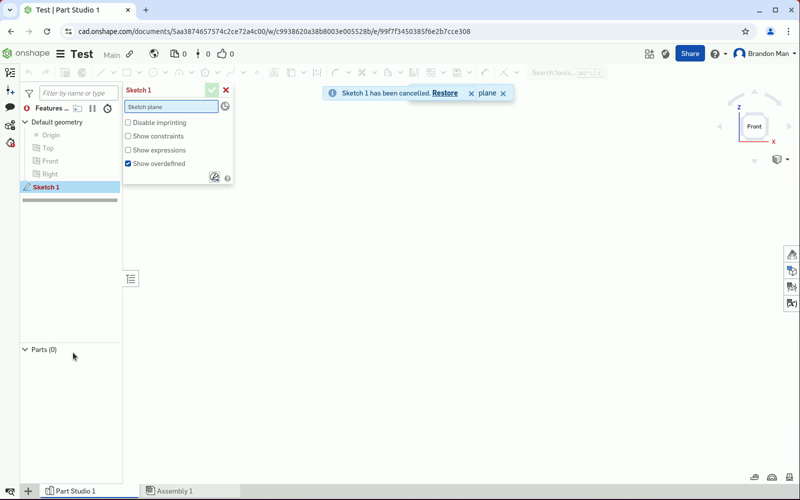
mouse_move(73, 163)
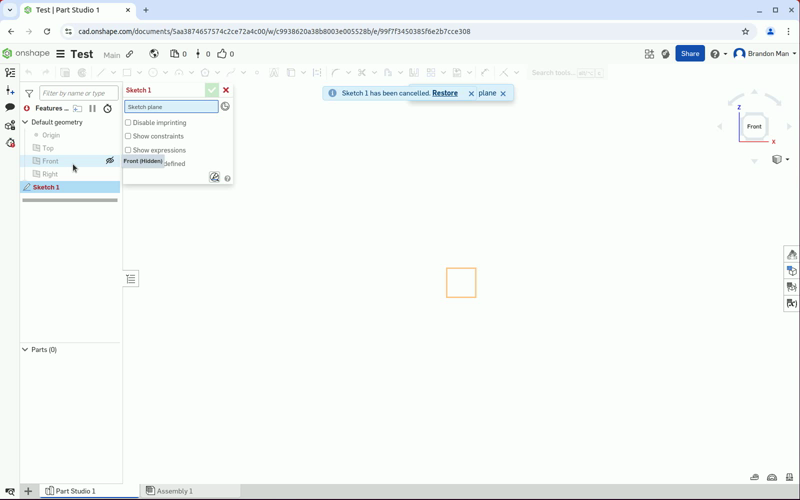
click(73, 163)
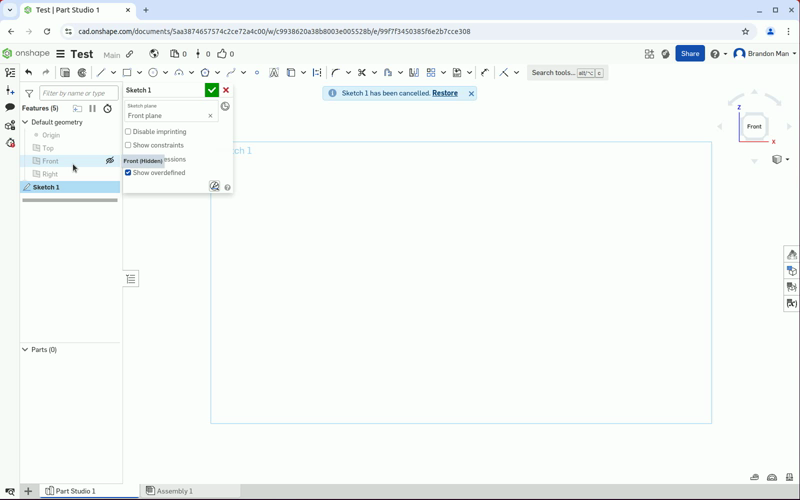
mouse_move(73, 352)
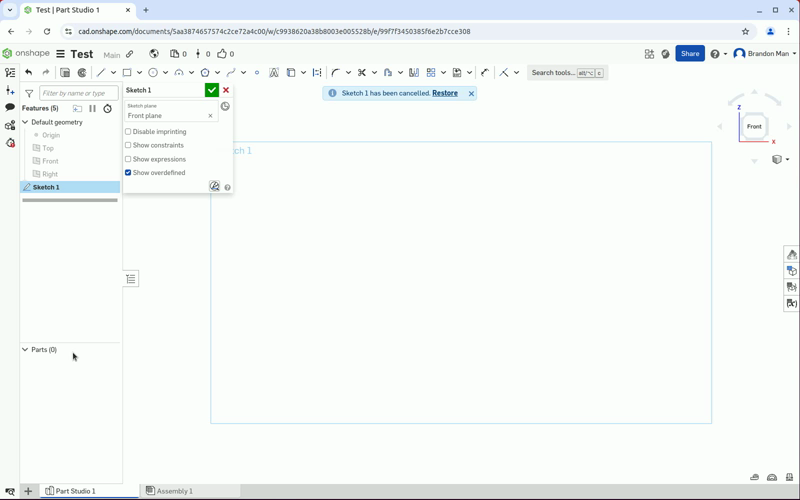
key(y)
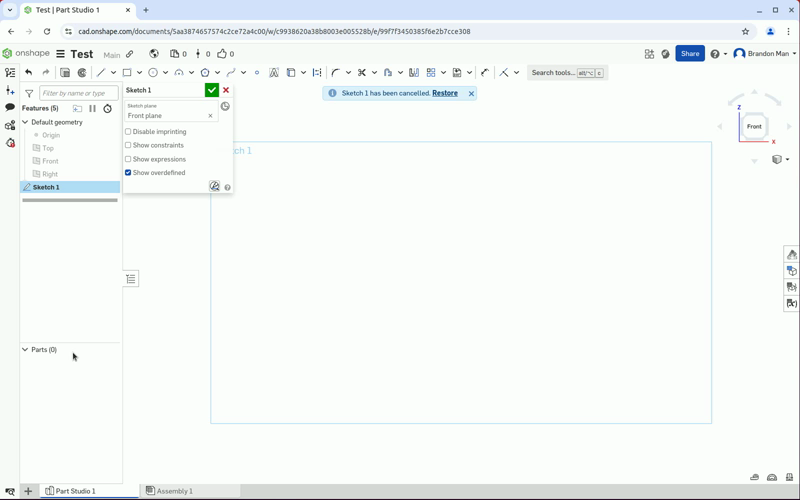
key(l)
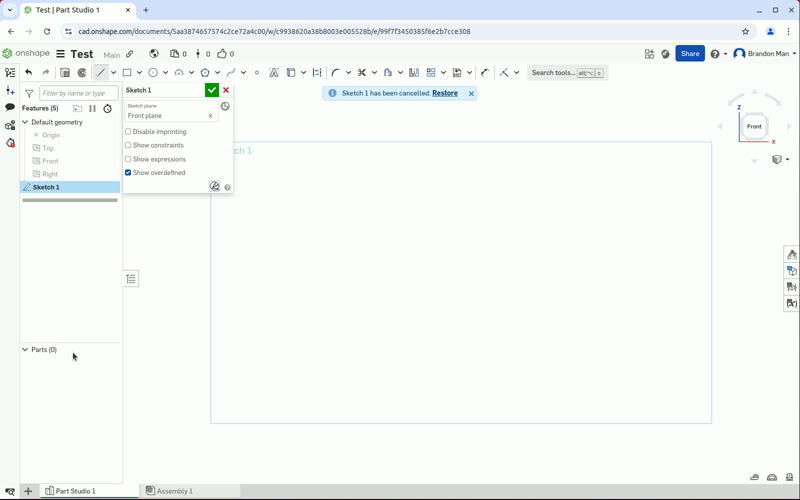
key_down(shift)
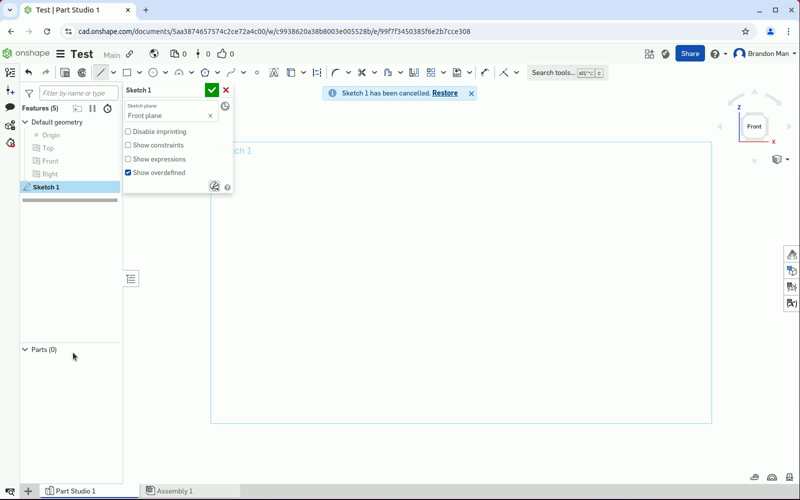
mouse_move(348, 222)
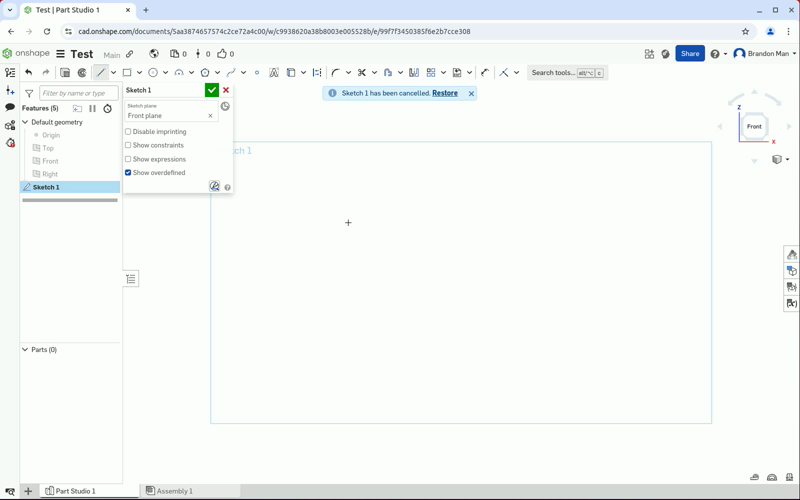
click(348, 222)
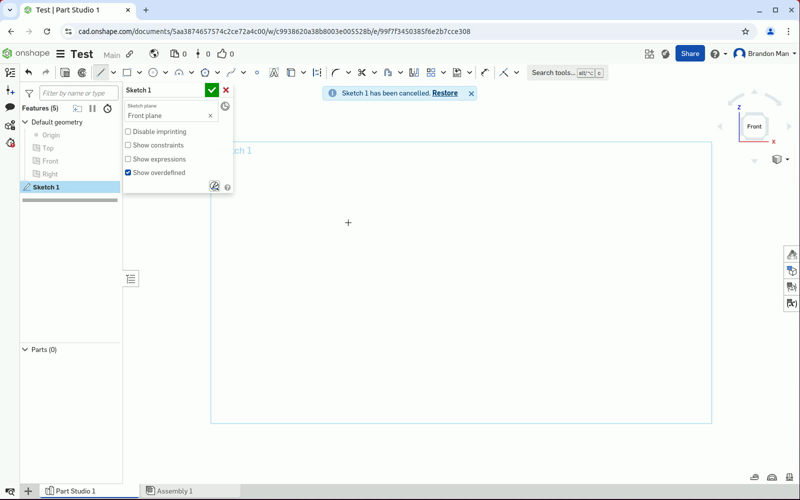
key_up(shift)
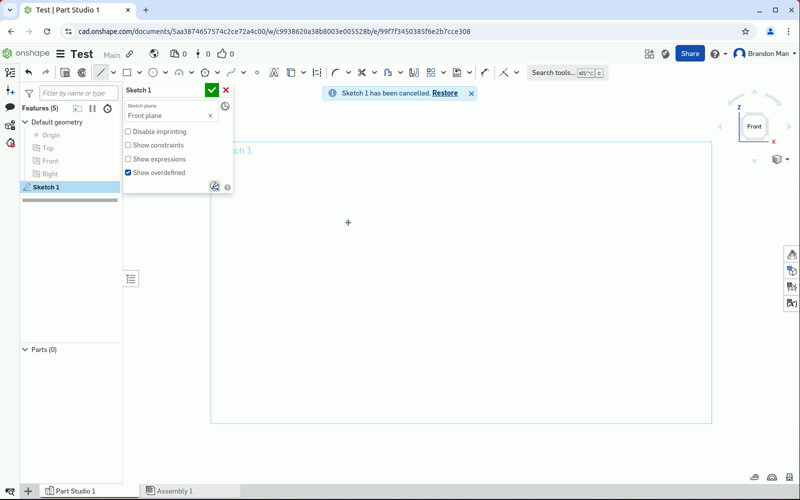
key_down(shift)
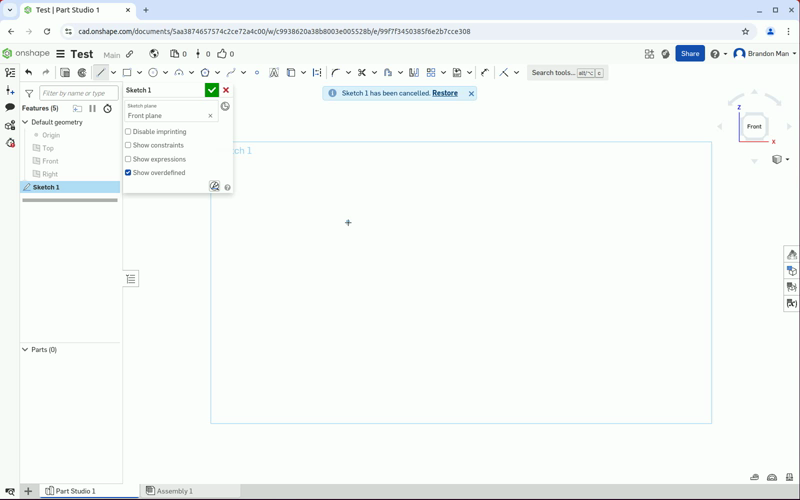
mouse_move(572, 342)
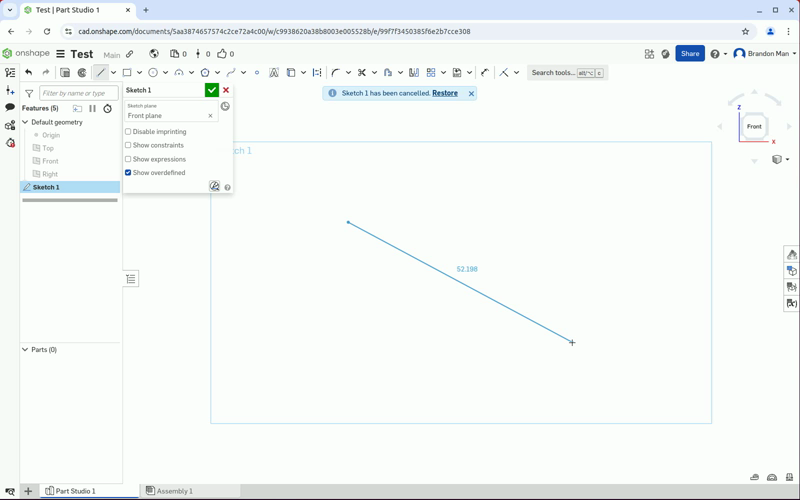
click(572, 342)
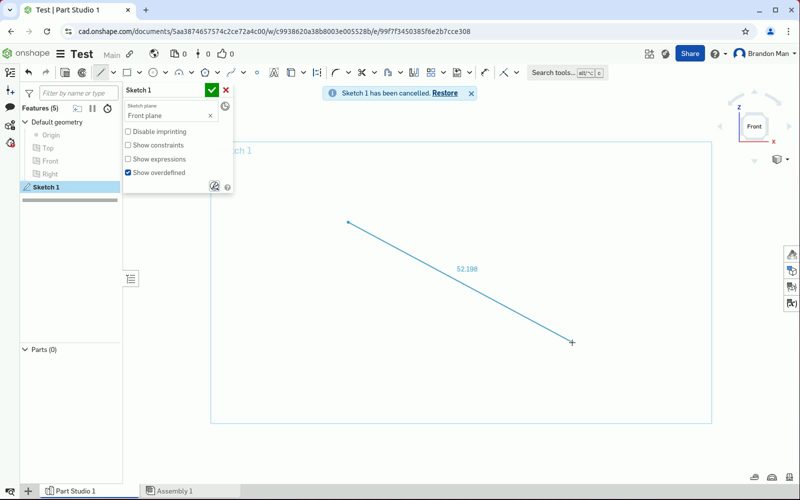
key_up(shift)
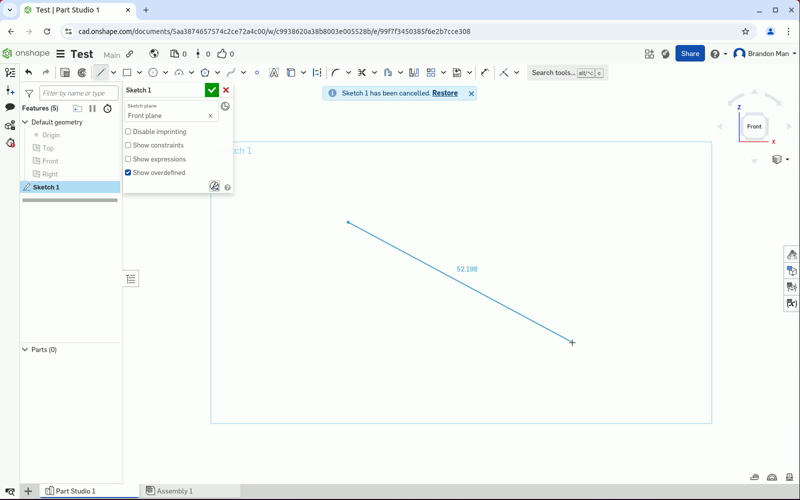
key_down(shift)
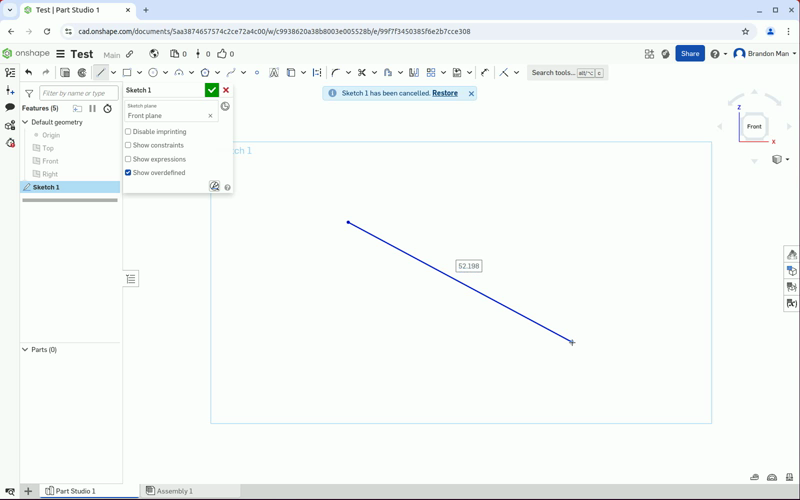
mouse_move(572, 222)
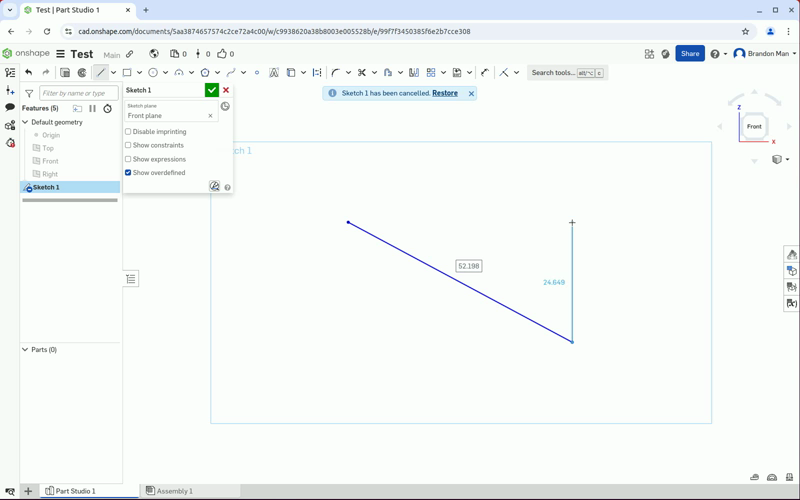
click(572, 222)
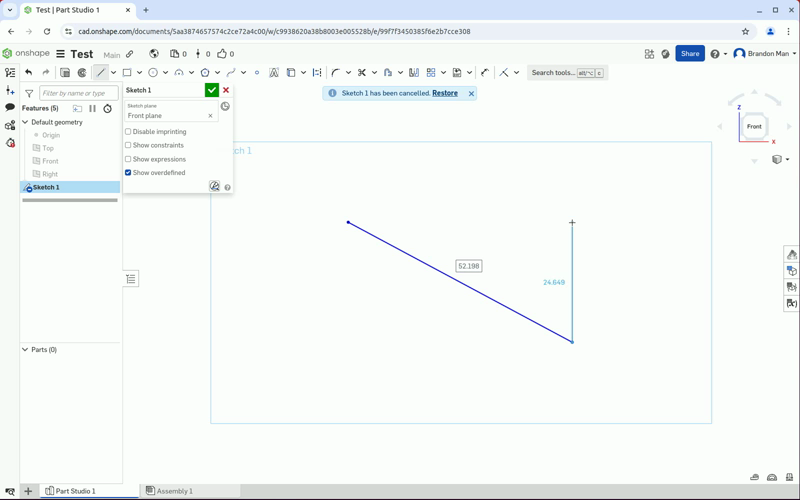
key_up(shift)
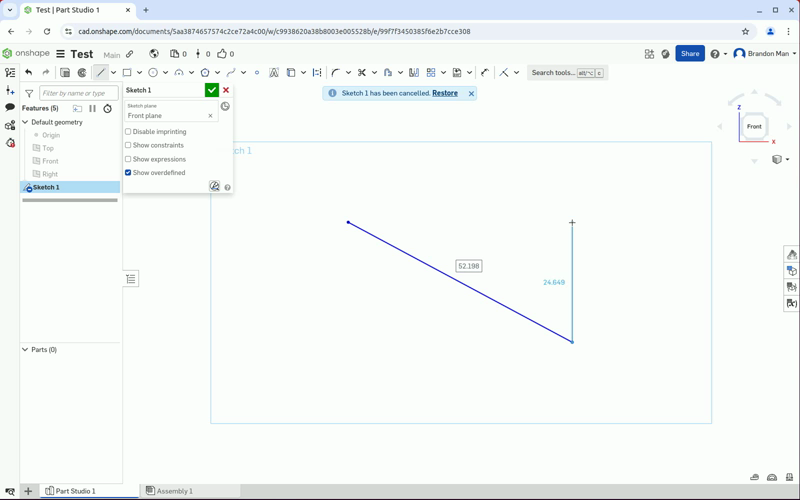
key_down(shift)
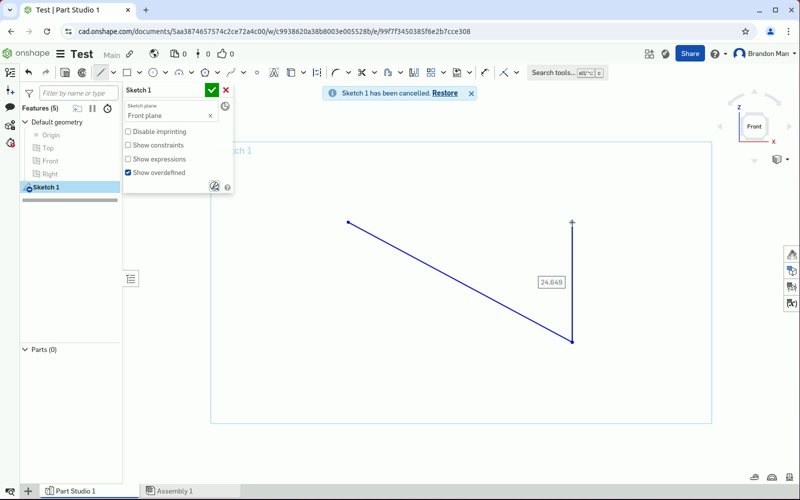
mouse_move(348, 222)
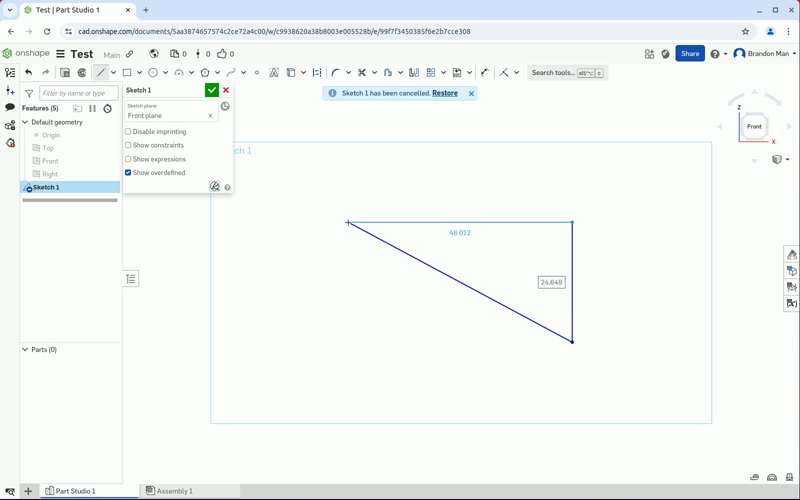
key_up(shift)
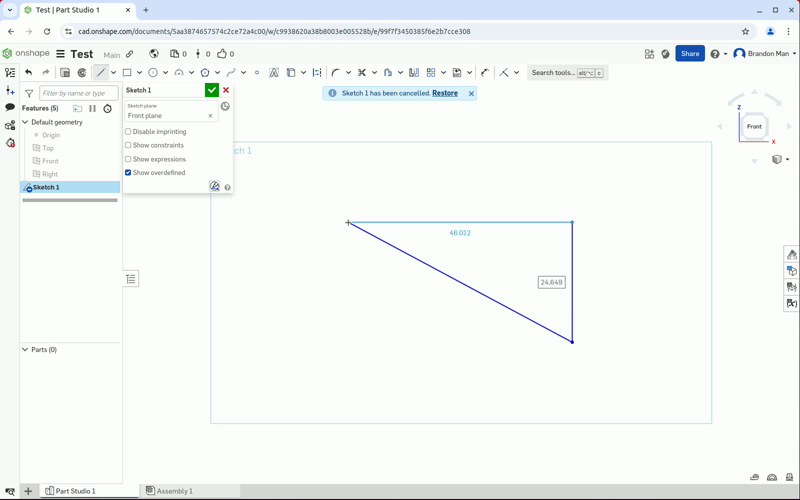
click(348, 222)
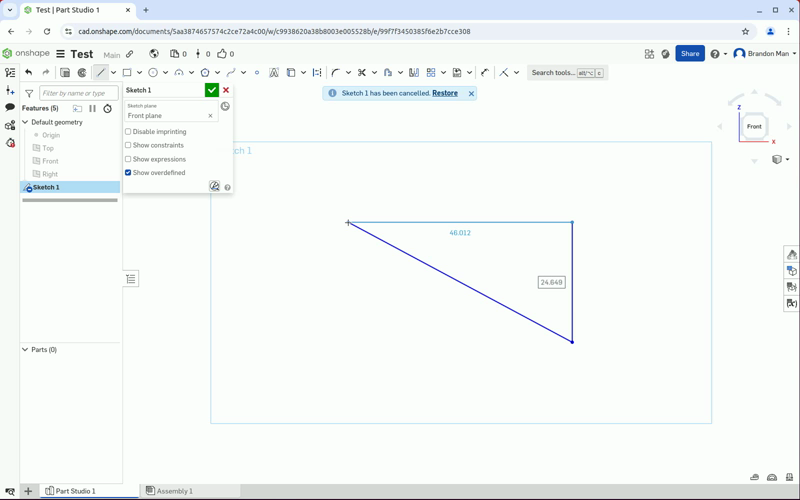
key(esc)
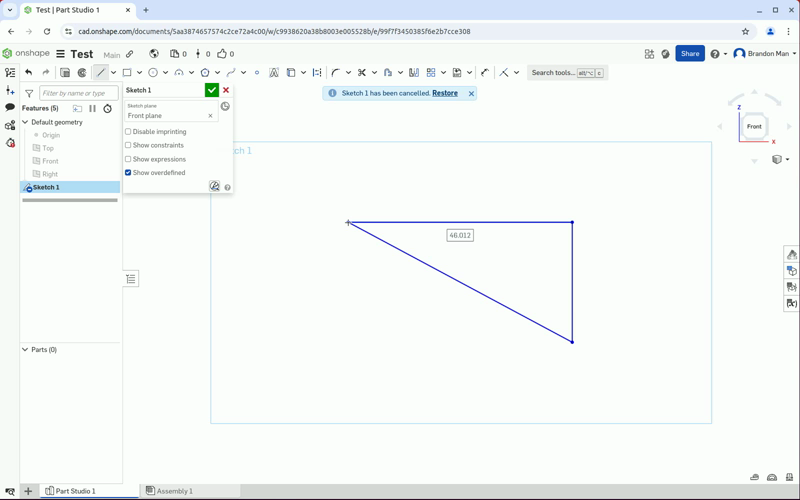
mouse_move(555, 258)
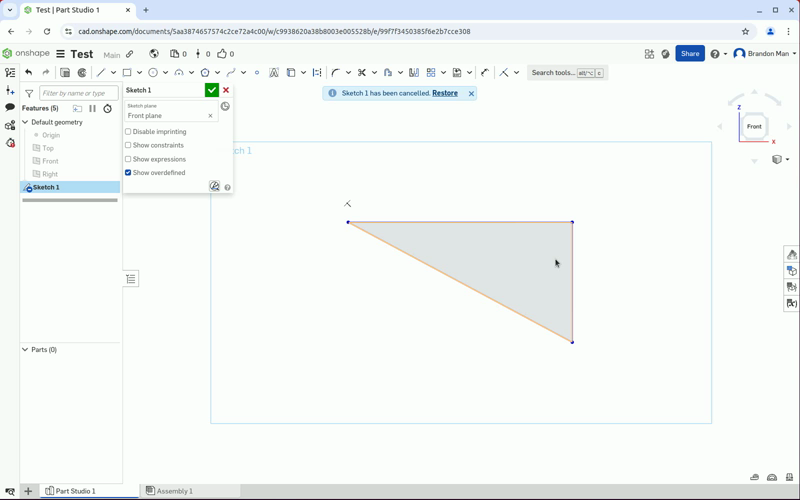
click(555, 258)
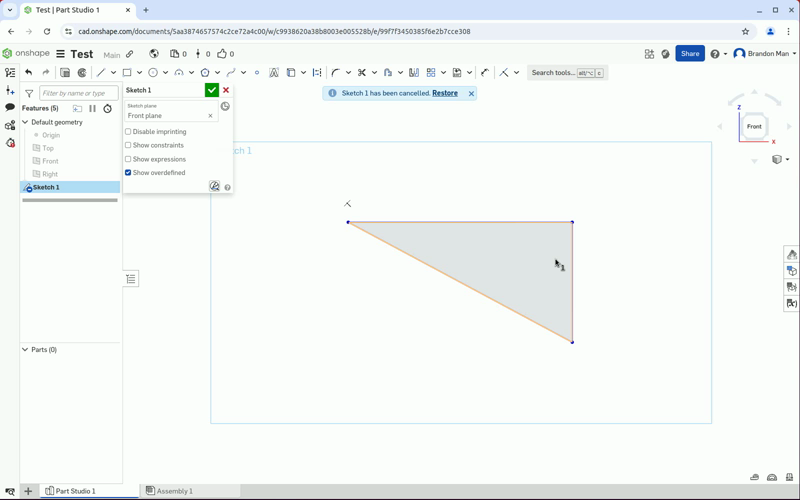
mouse_move(73, 352)
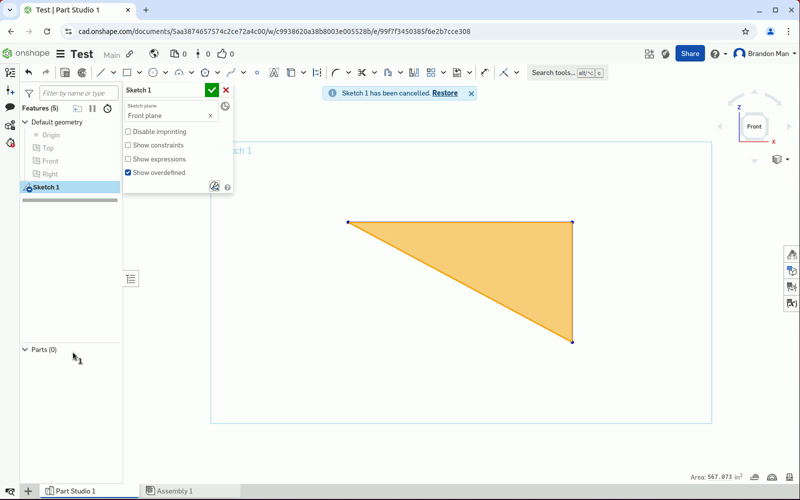
key(shift+y)
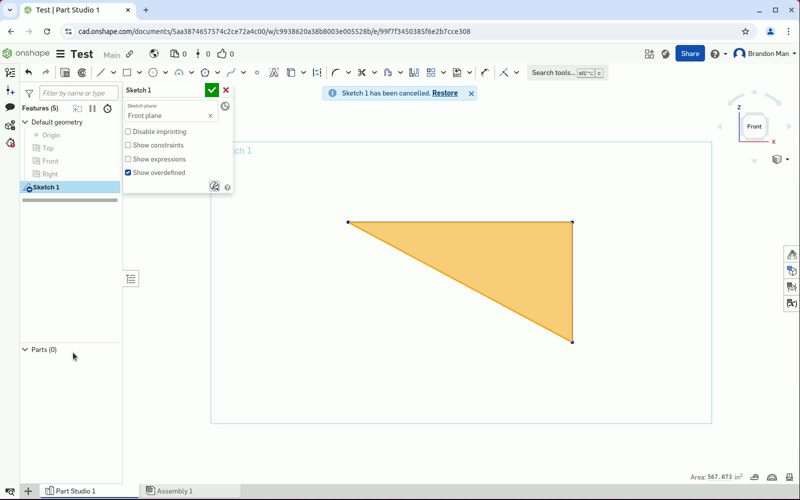
key(shift+e)
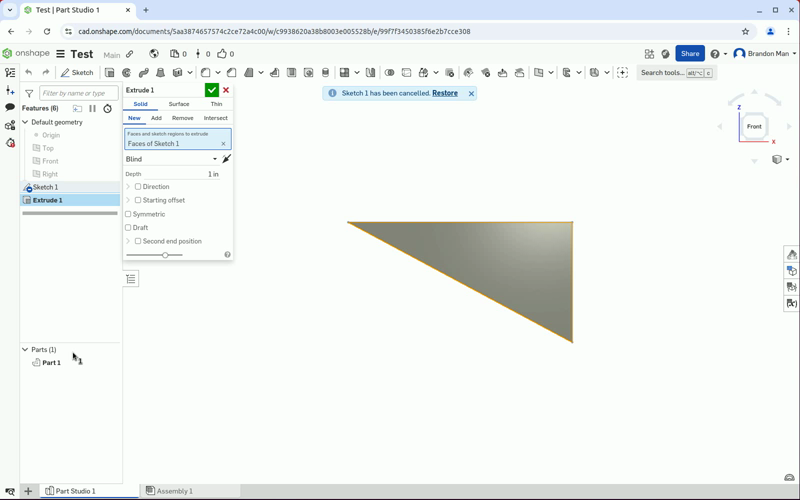
mouse_move(143, 106)
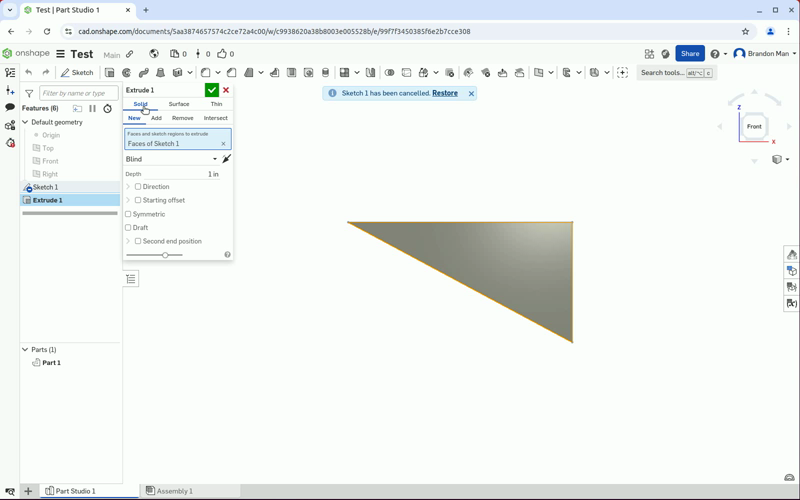
click(143, 106)
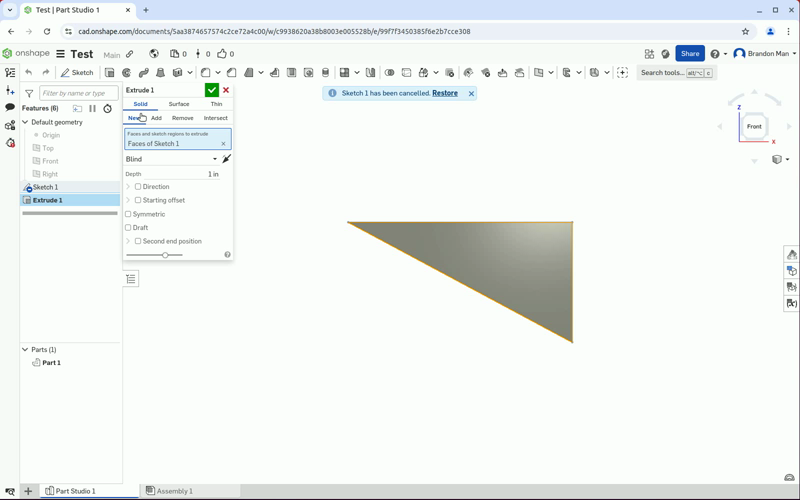
mouse_move(137, 120)
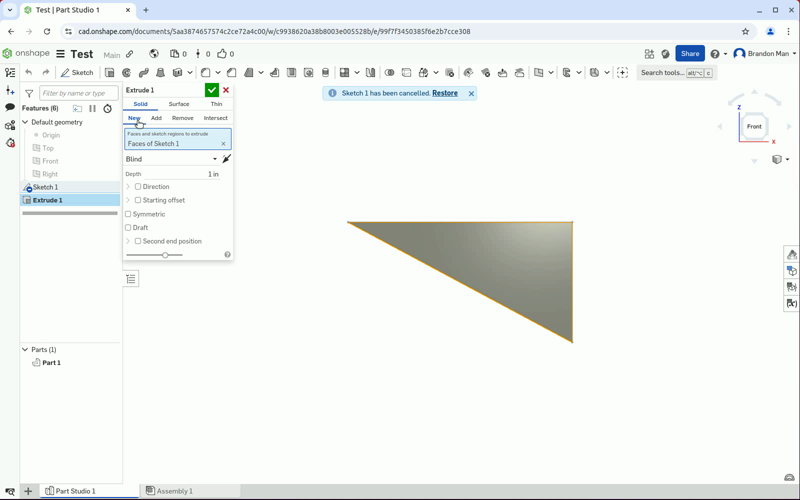
click(137, 120)
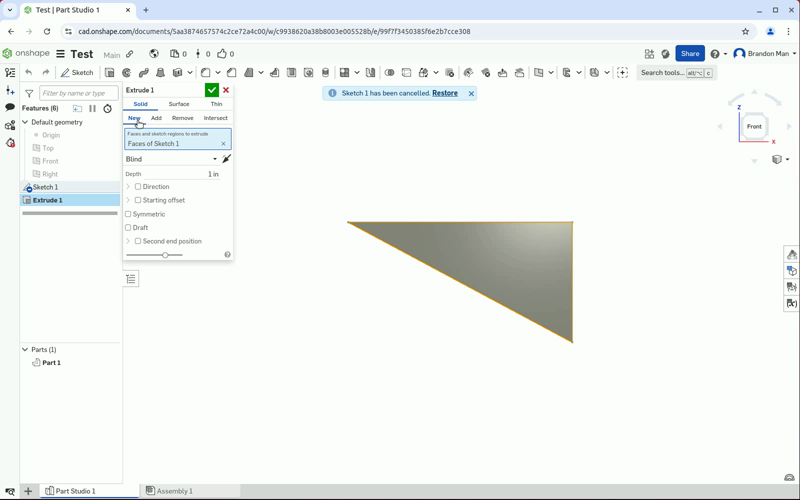
key(tab, 4)
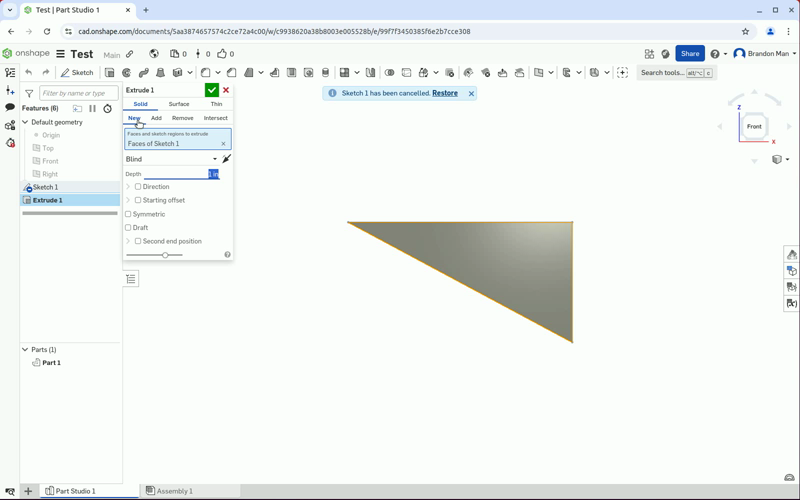
text(1.926)
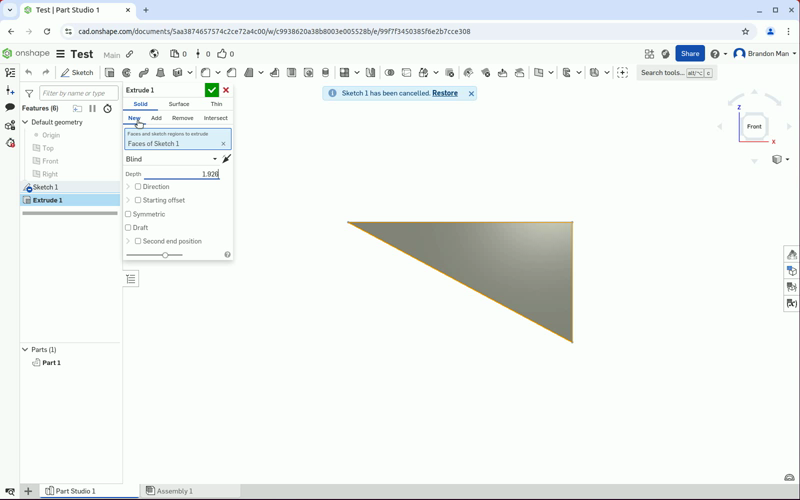
key(tab, 3)
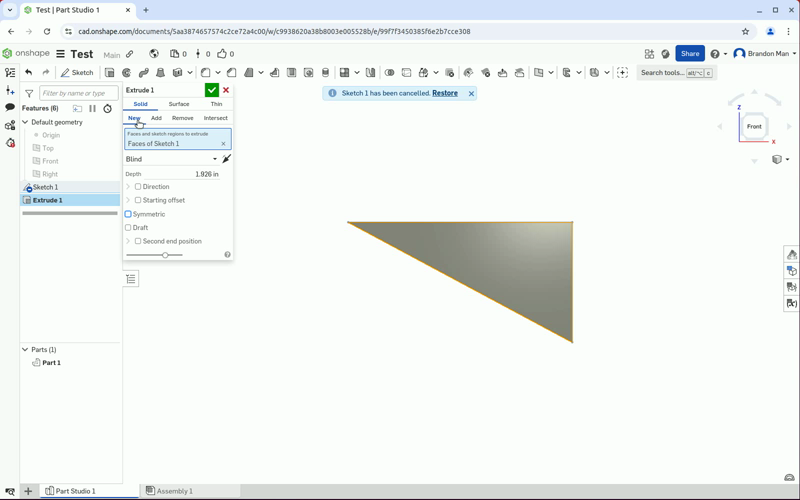
key(space)
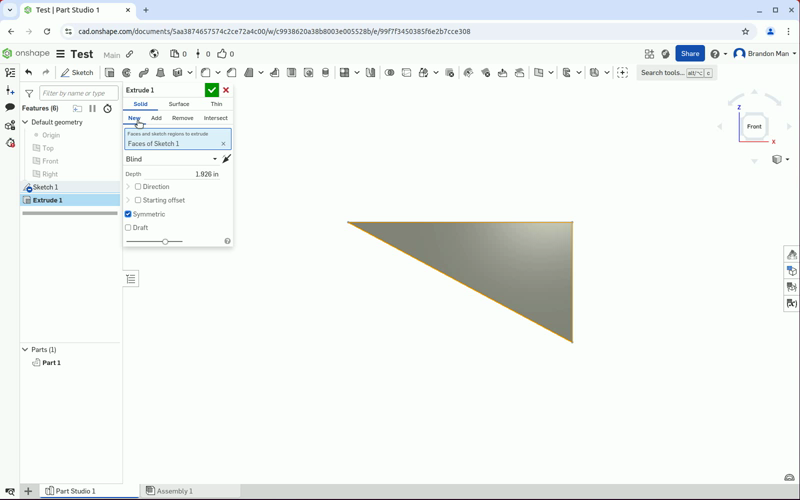
key(enter)
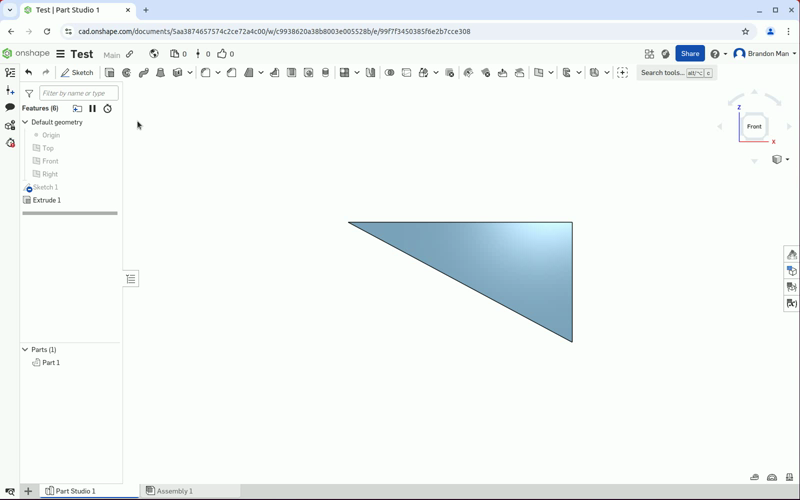
key(shift+h)
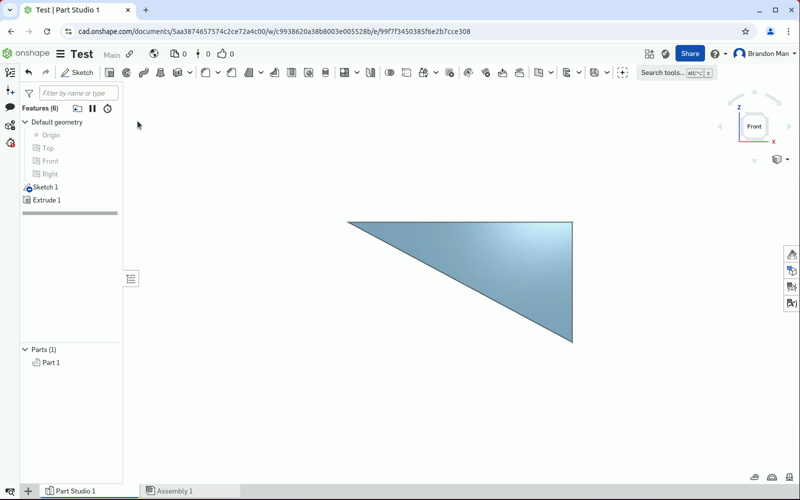
key(shift+h)
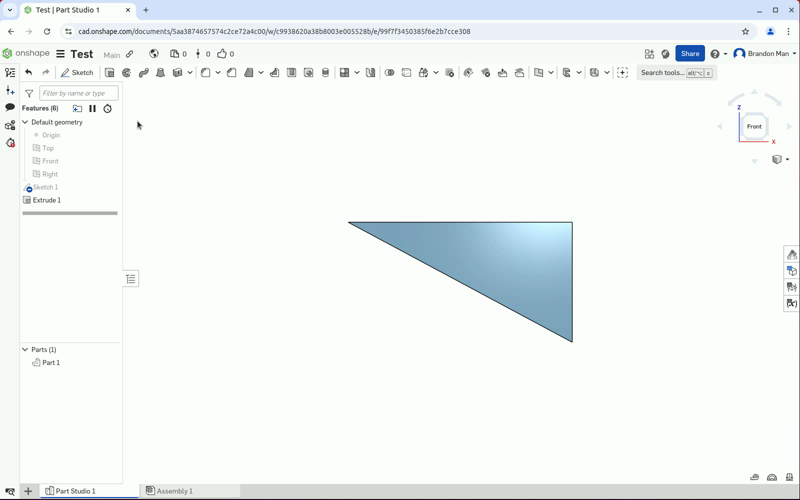
mouse_move(73, 189)
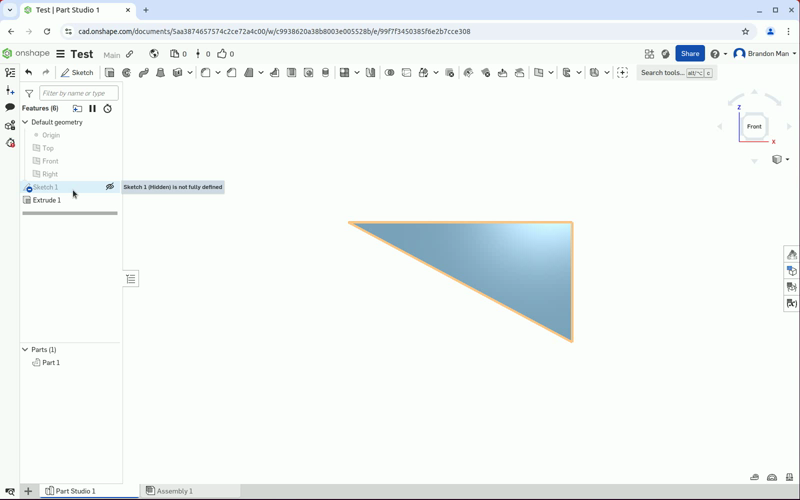
click(73, 189)
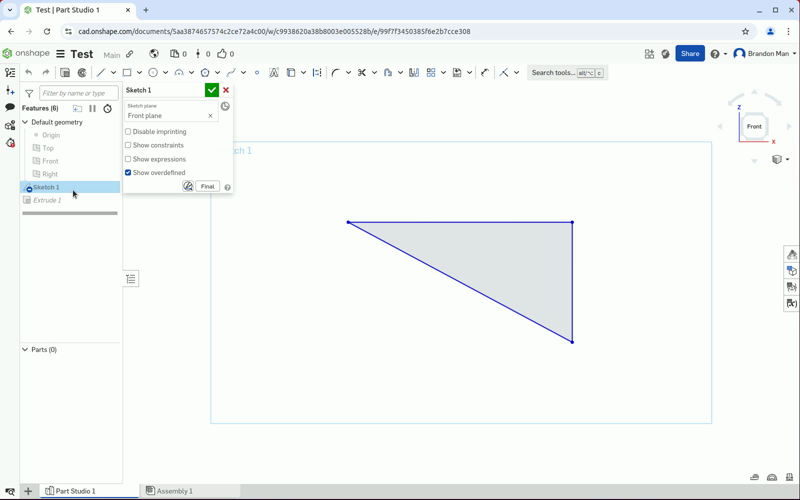
mouse_move(229, 92)
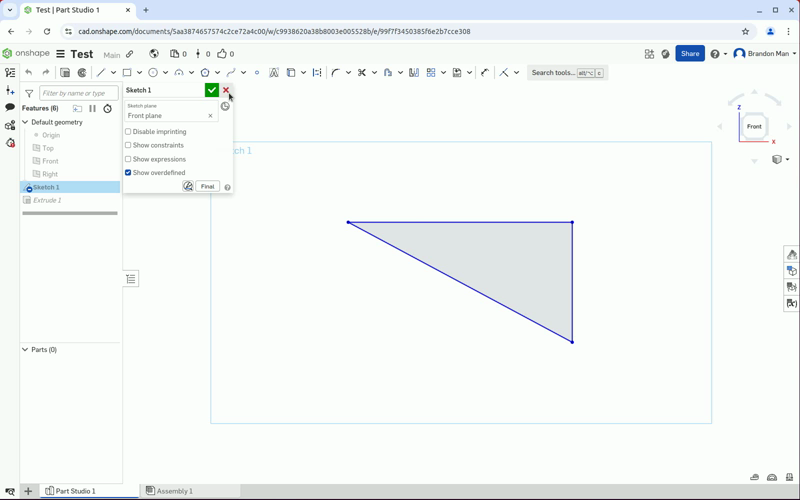
click(229, 92)
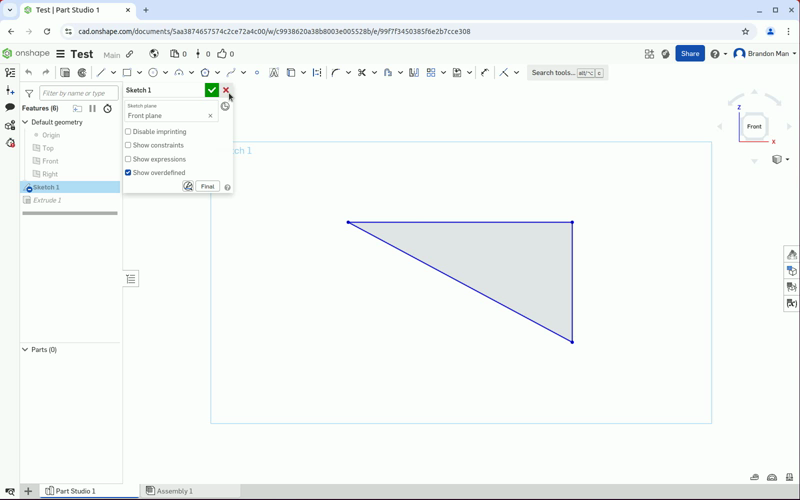
key(shift+s)
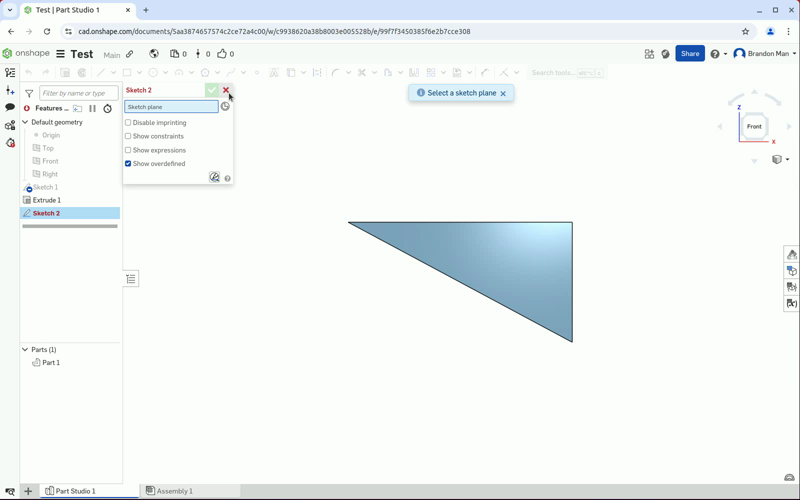
mouse_move(73, 163)
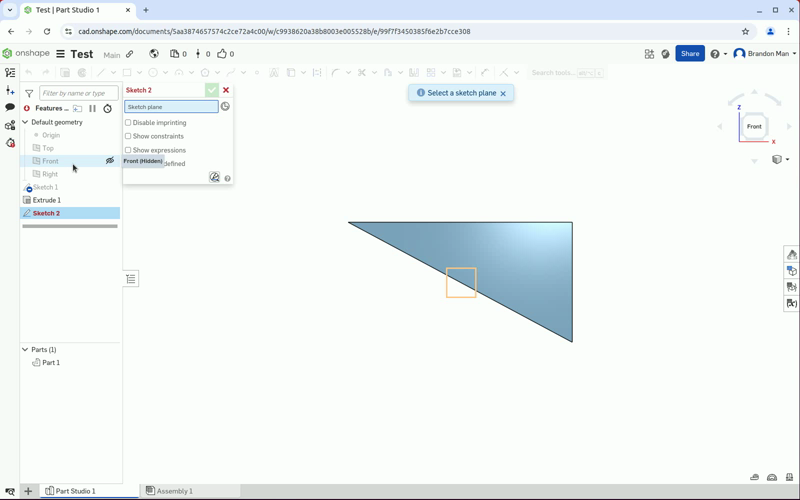
click(73, 163)
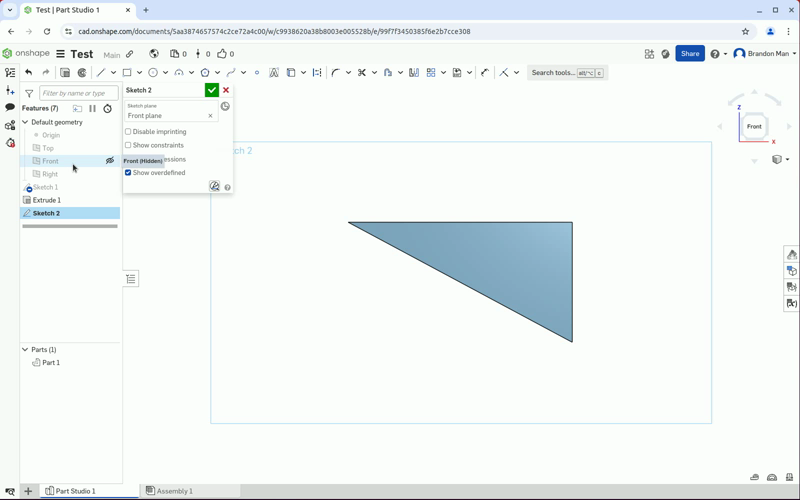
mouse_move(73, 352)
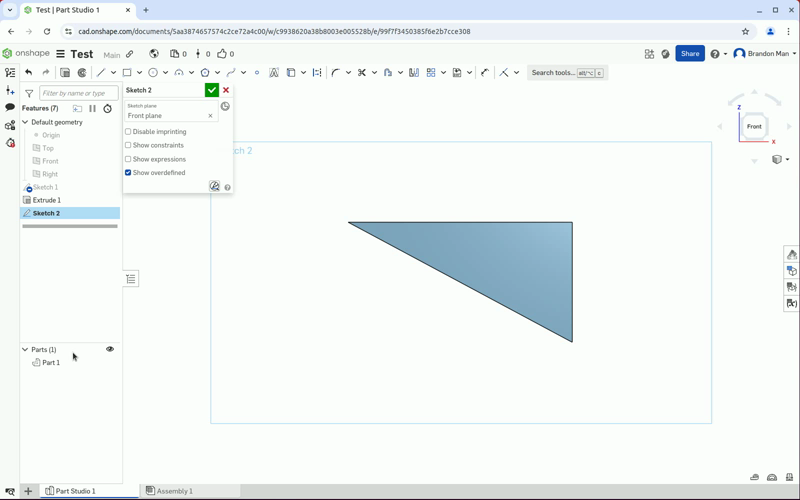
key(y)
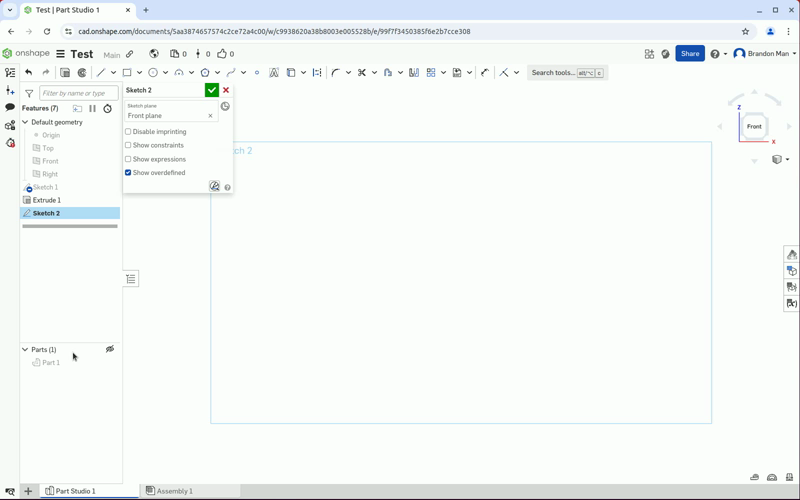
key(l)
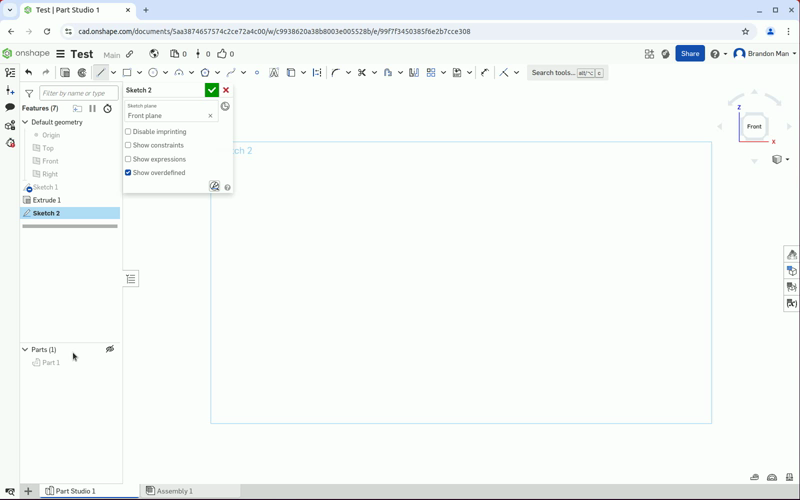
key_down(shift)
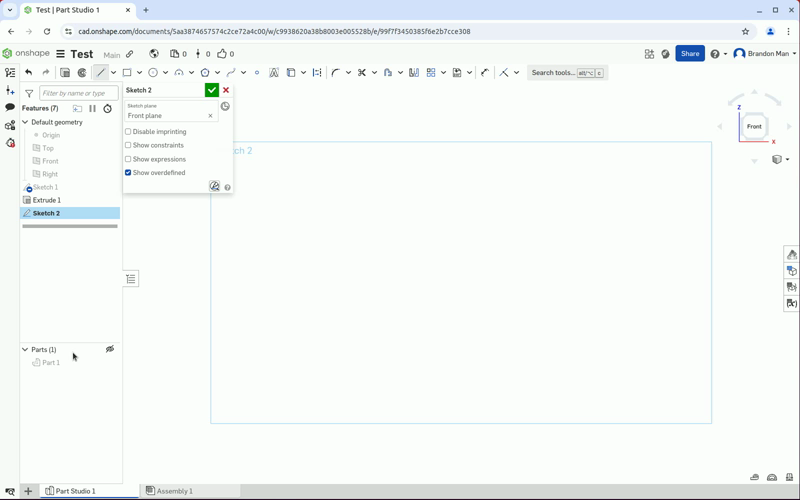
mouse_move(451, 374)
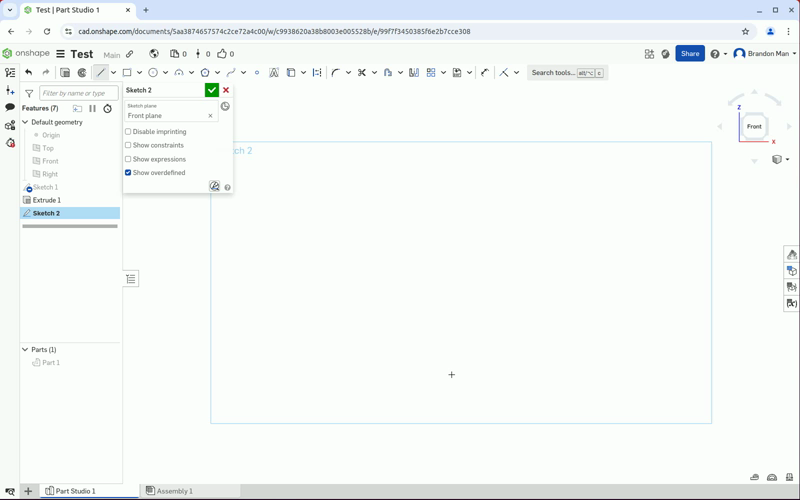
click(451, 374)
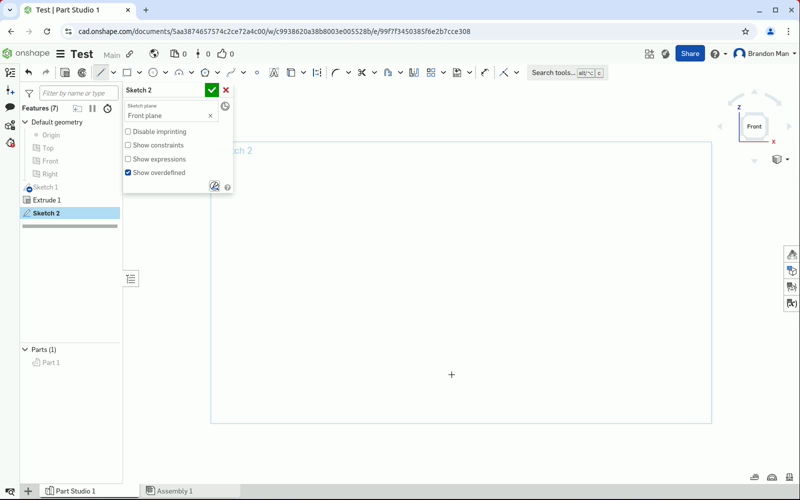
key_up(shift)
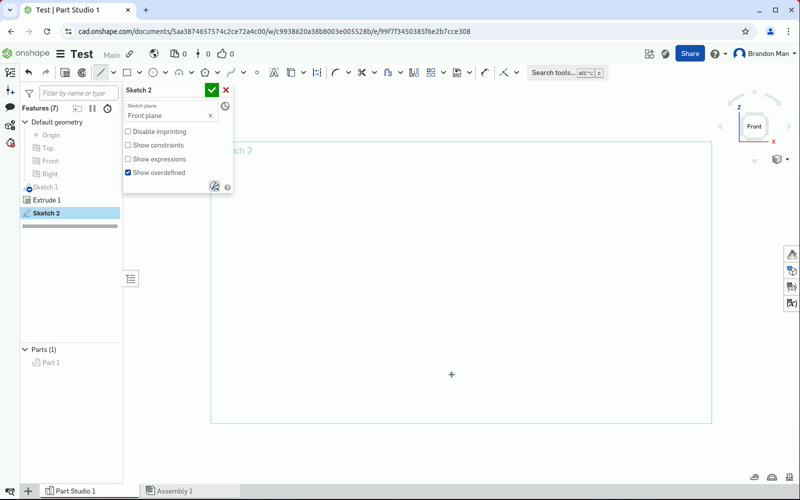
key_down(shift)
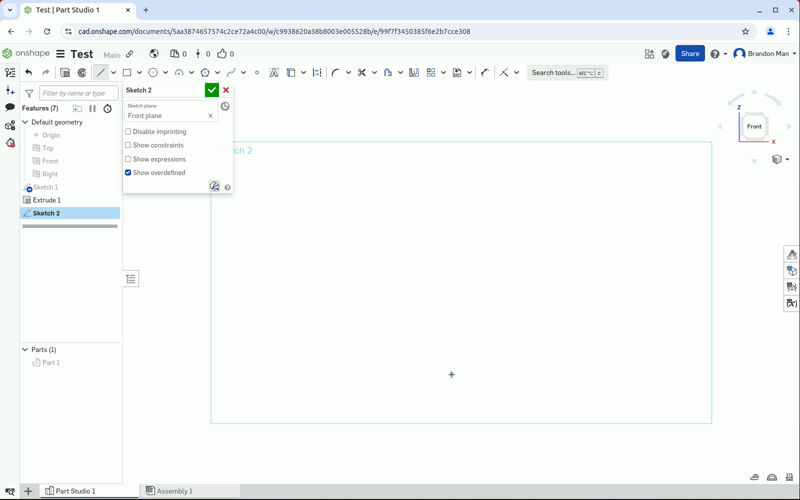
mouse_move(481, 374)
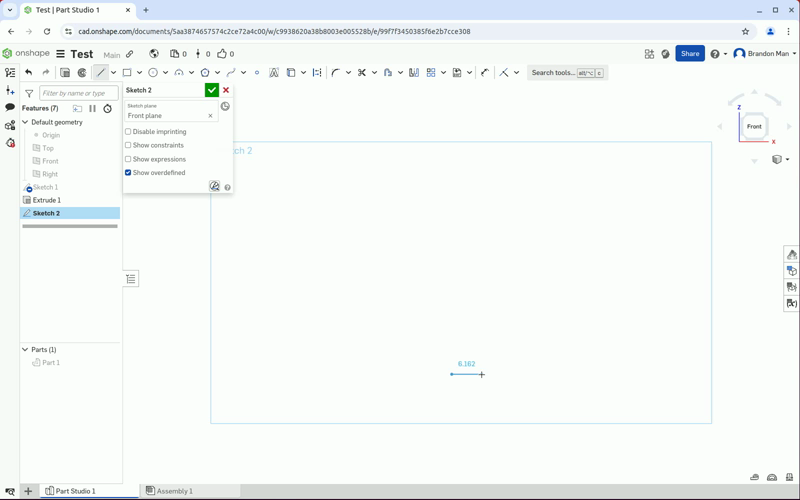
mouse_move(469, 374)
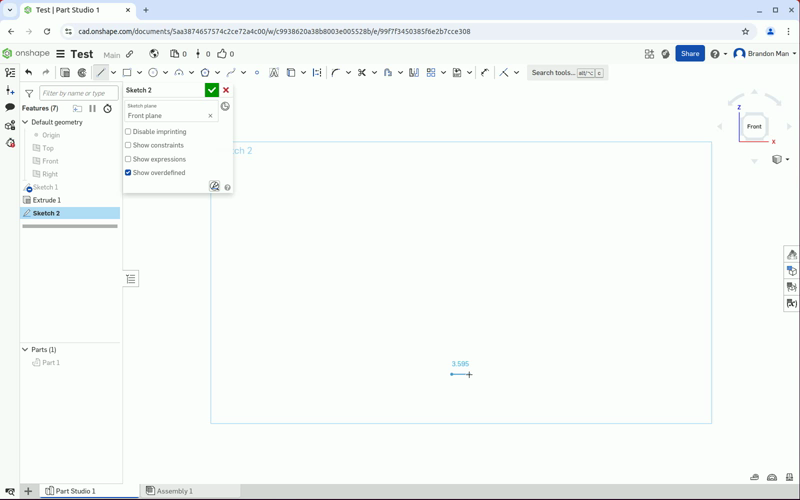
click(469, 374)
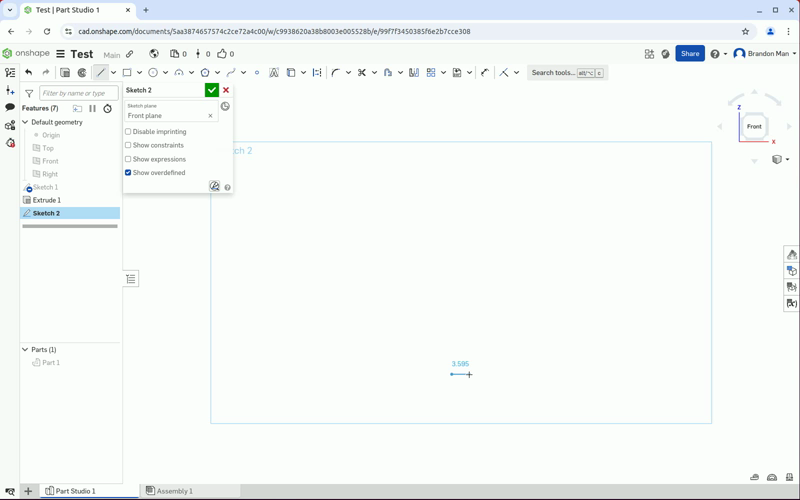
key_up(shift)
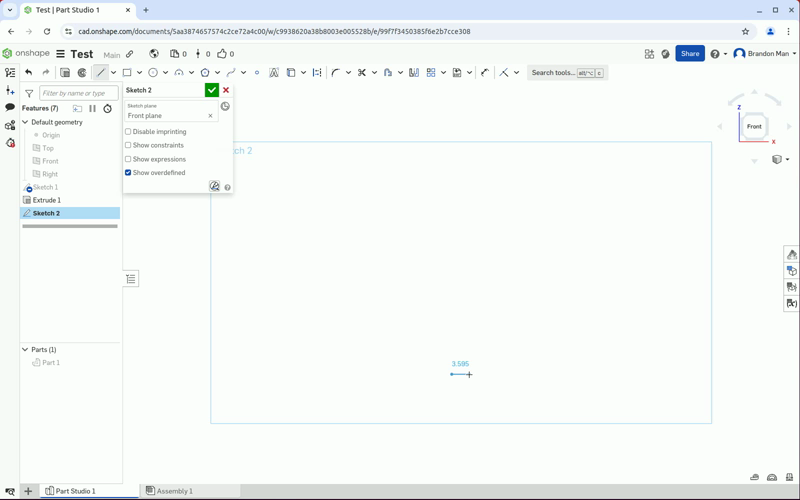
key_down(shift)
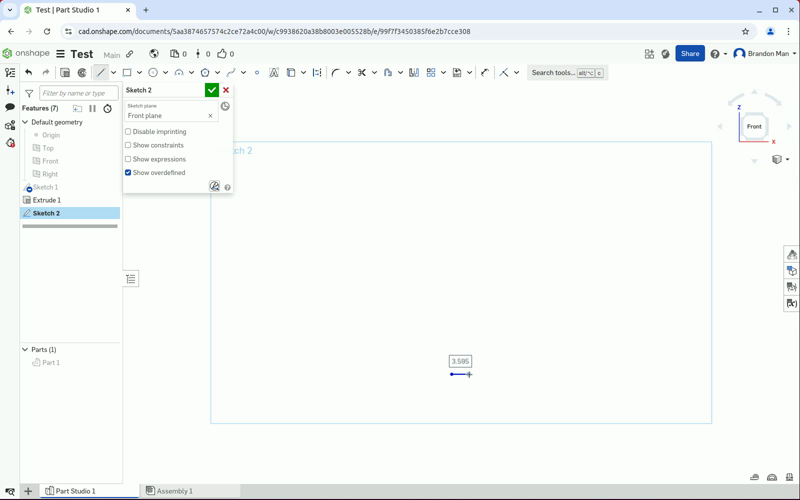
mouse_move(499, 374)
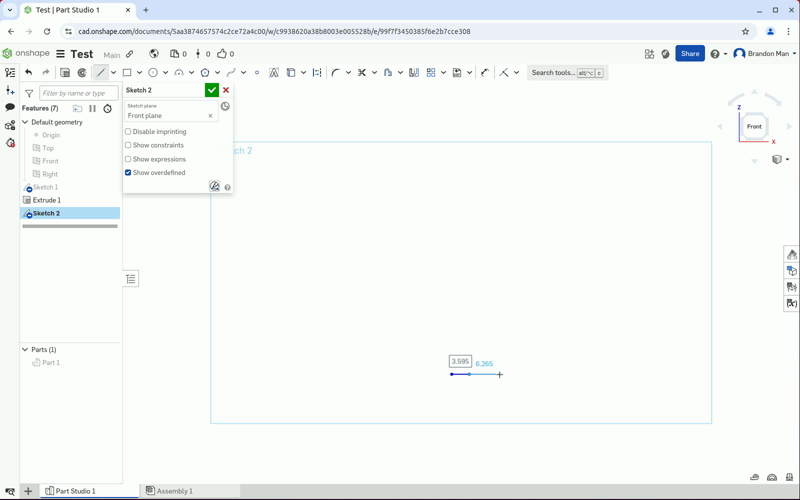
mouse_move(469, 342)
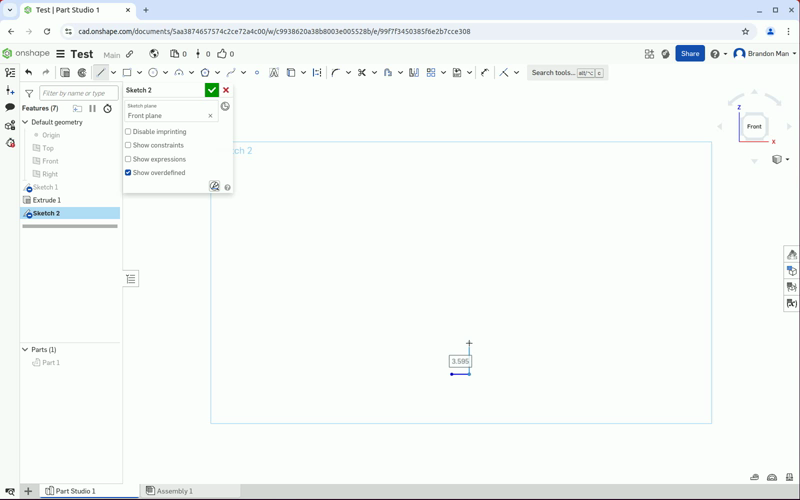
click(469, 342)
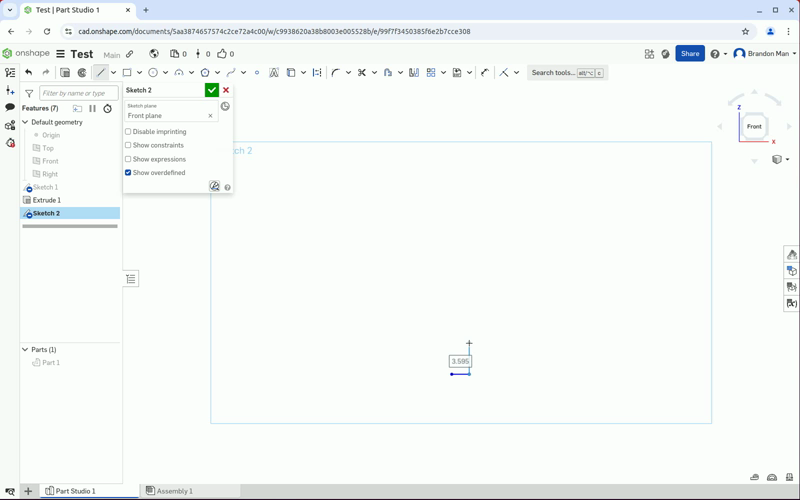
key_up(shift)
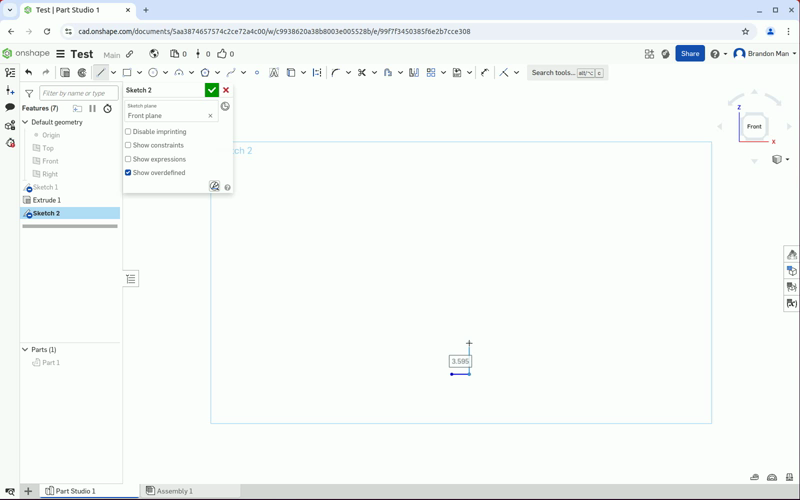
key_down(shift)
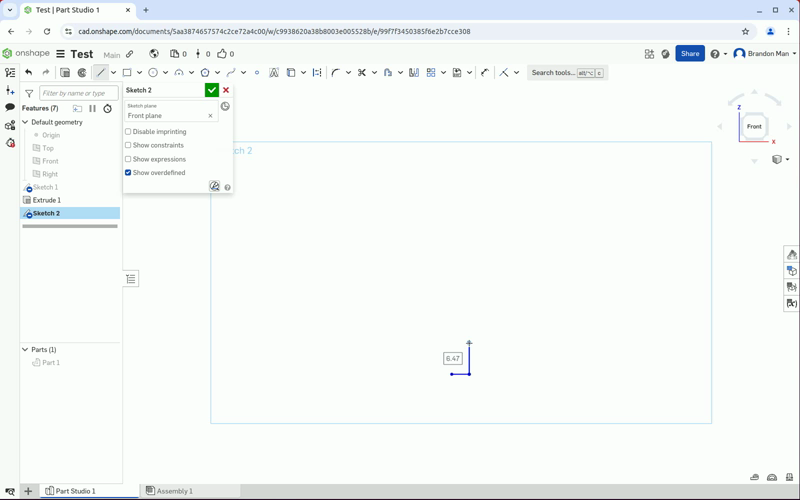
mouse_move(499, 342)
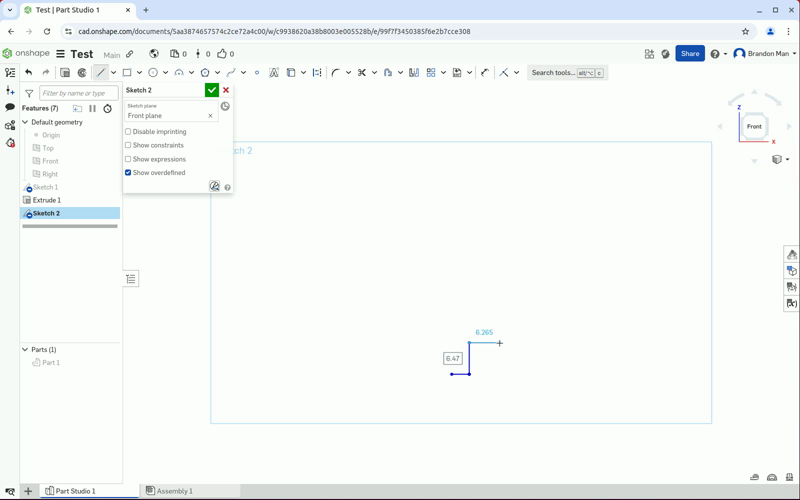
mouse_move(451, 342)
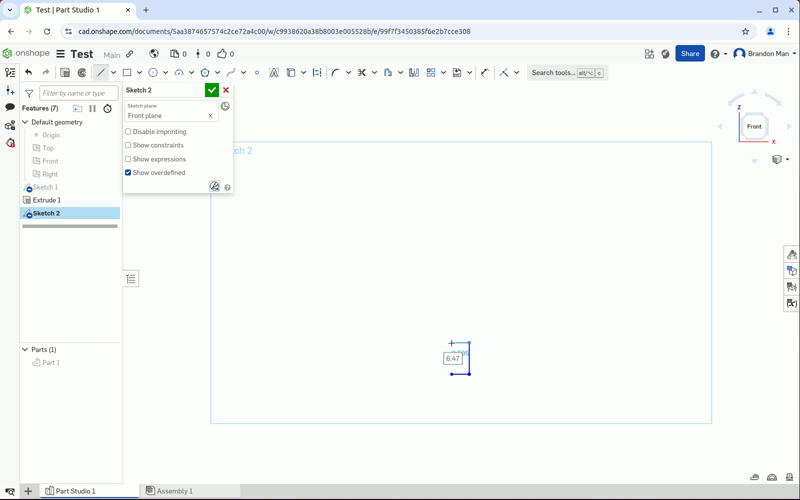
click(451, 342)
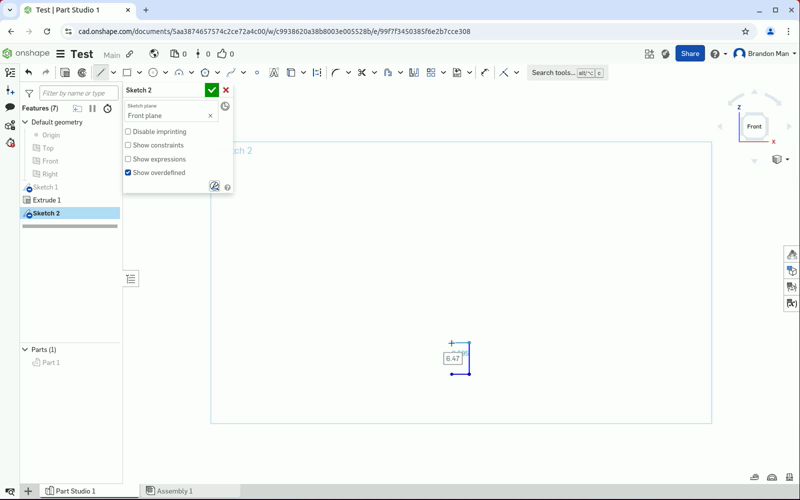
key_up(shift)
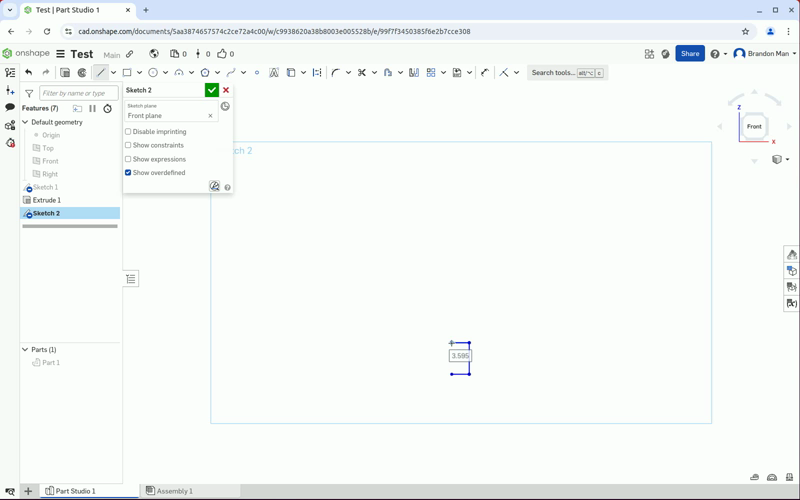
mouse_move(481, 342)
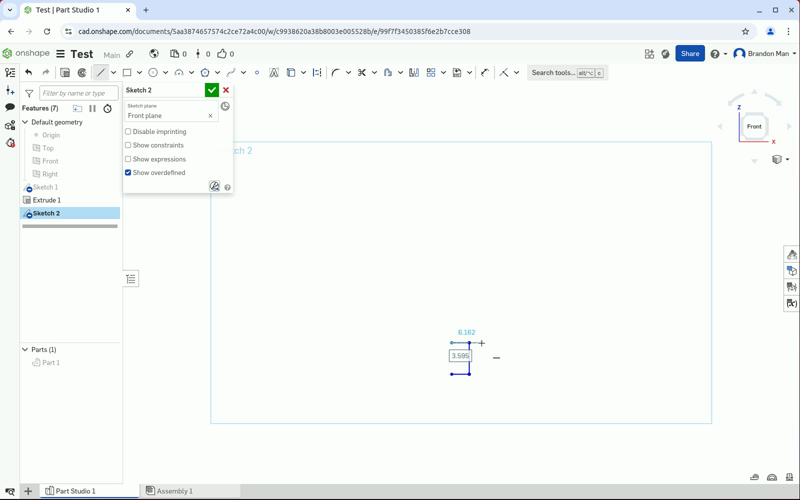
key_down(shift)
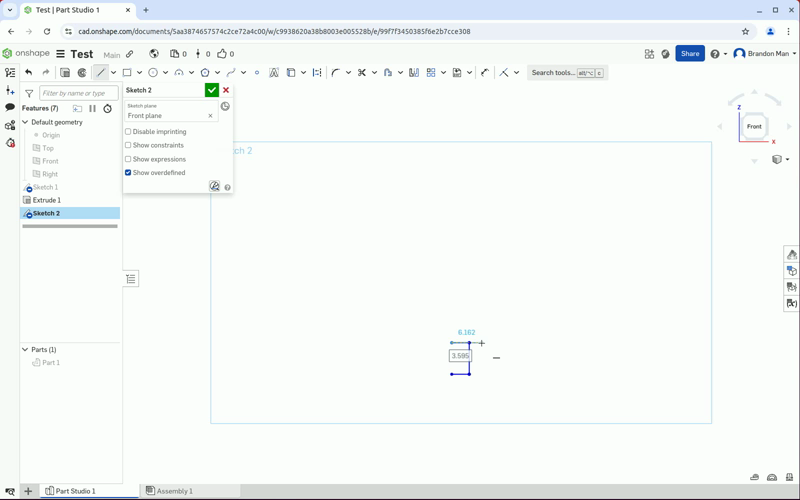
mouse_move(451, 374)
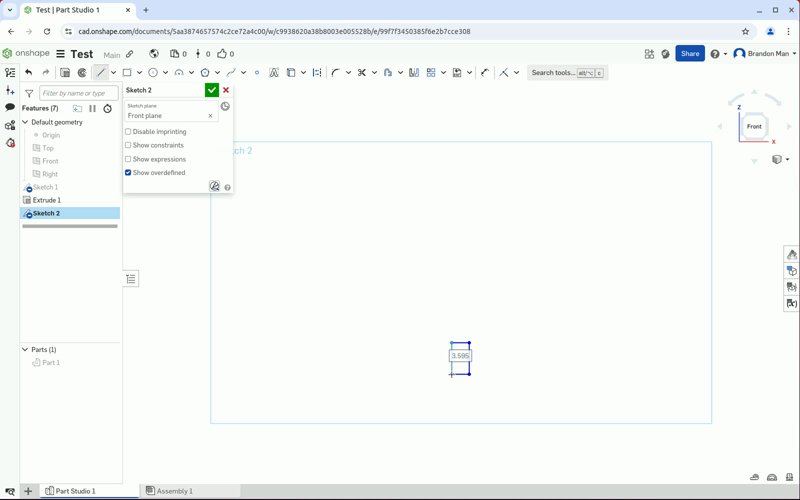
key_up(shift)
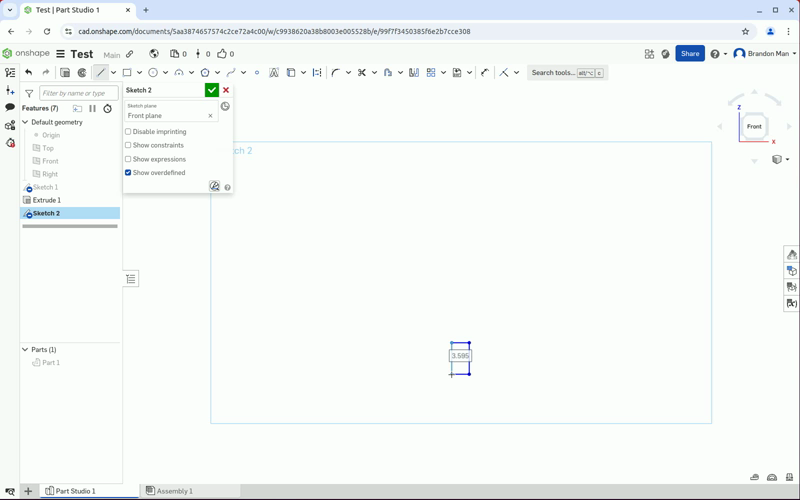
click(451, 374)
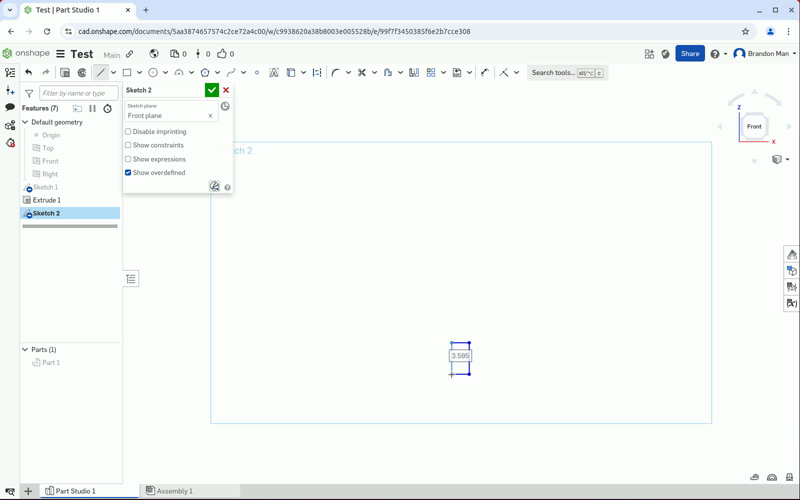
key(esc)
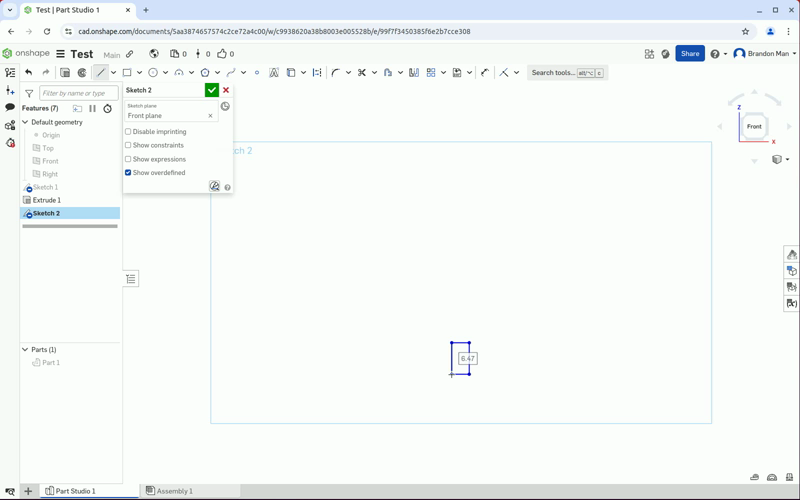
mouse_move(466, 361)
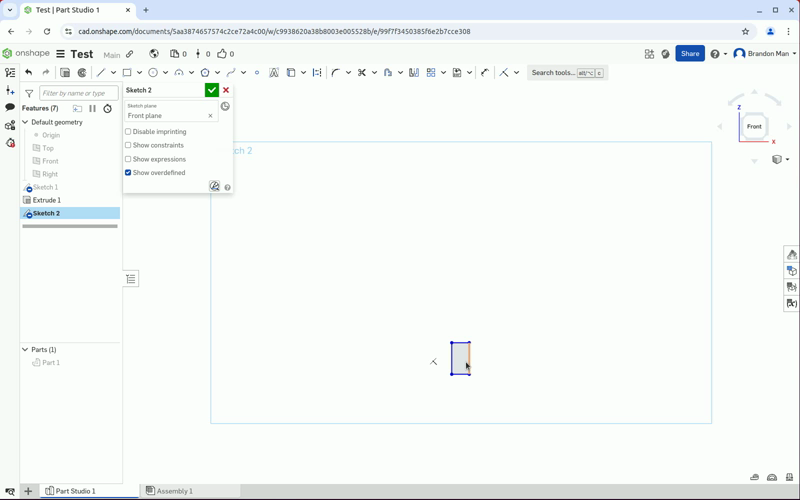
scroll(6)
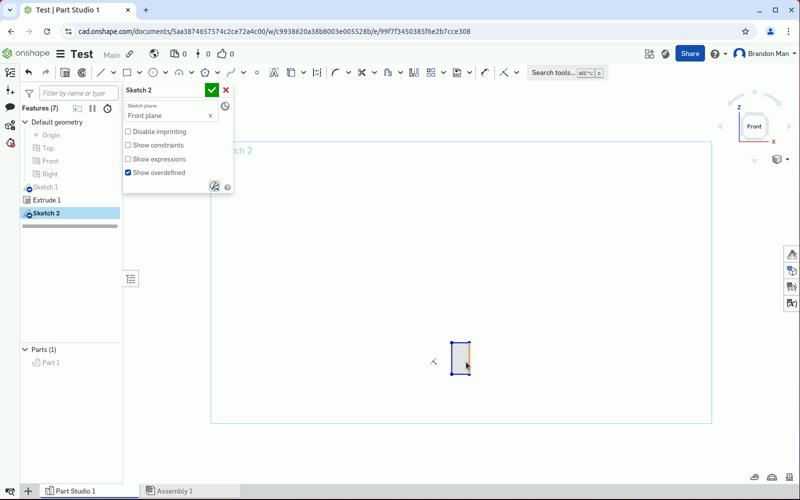
scroll(6)
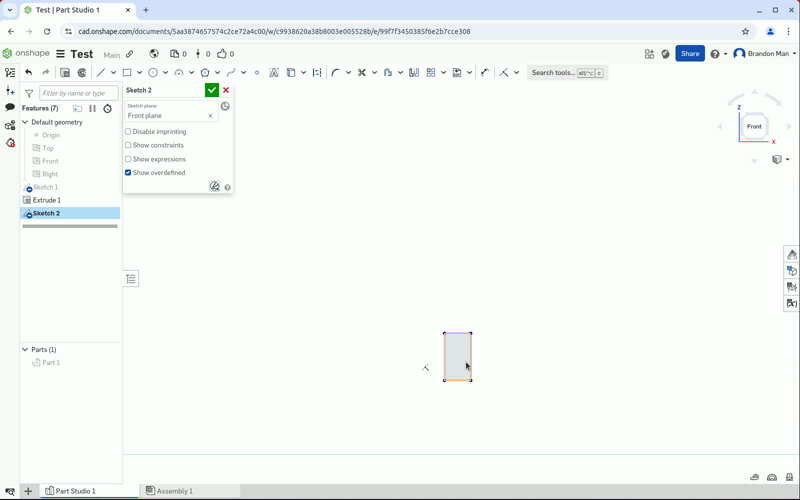
scroll(6)
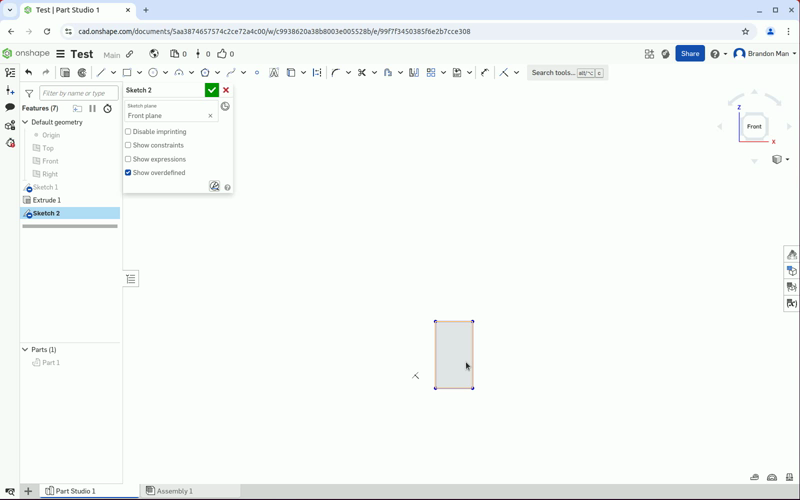
scroll(6)
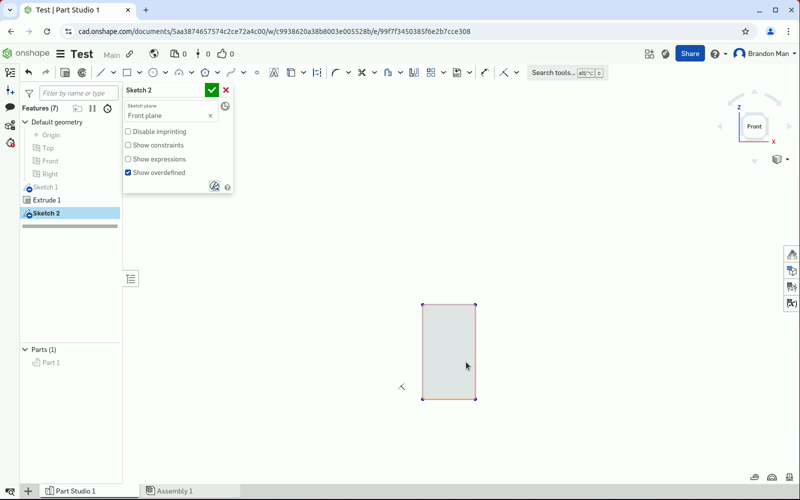
scroll(6)
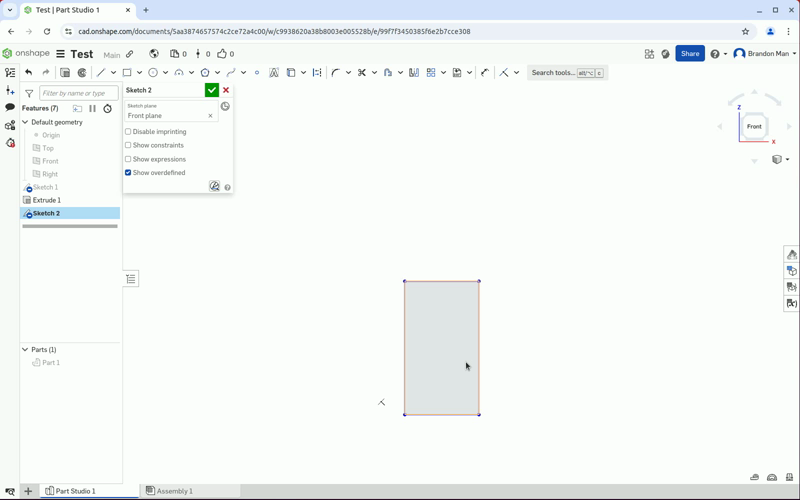
scroll(6)
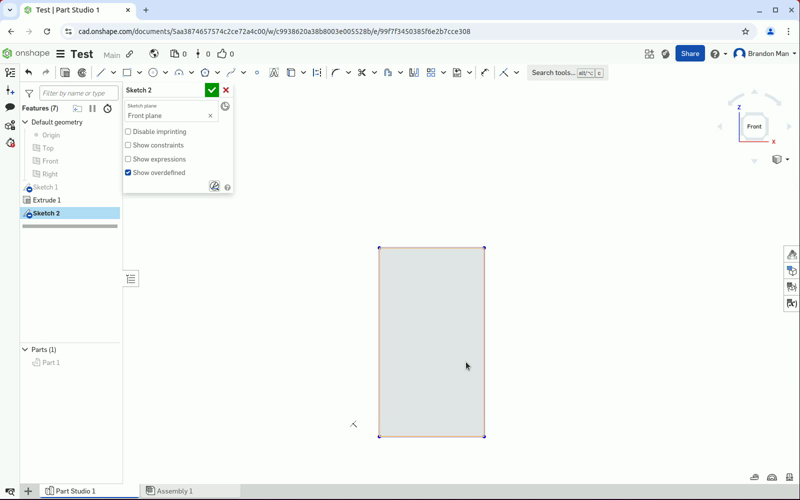
scroll(6)
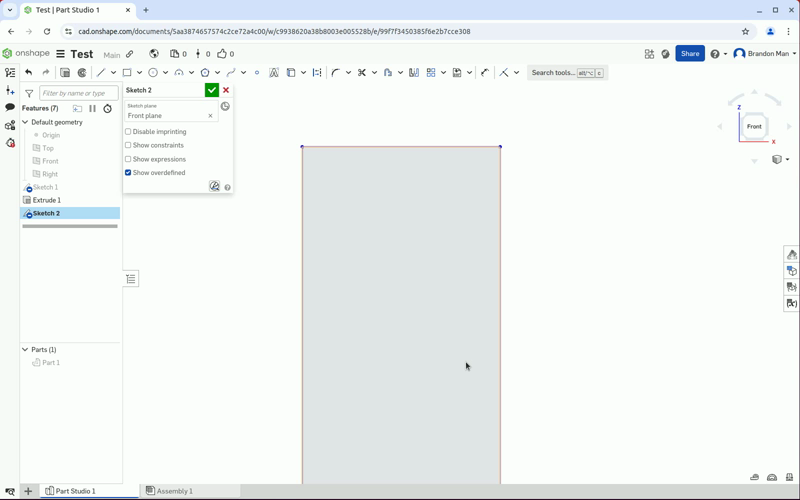
click(466, 361)
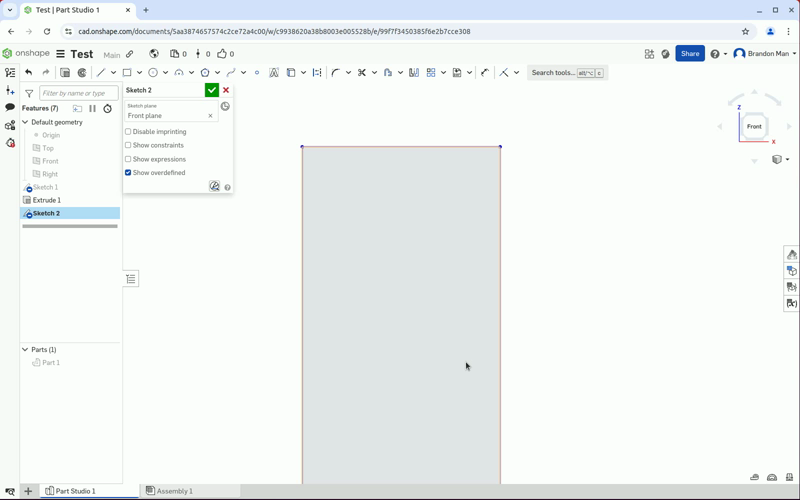
scroll(-6)
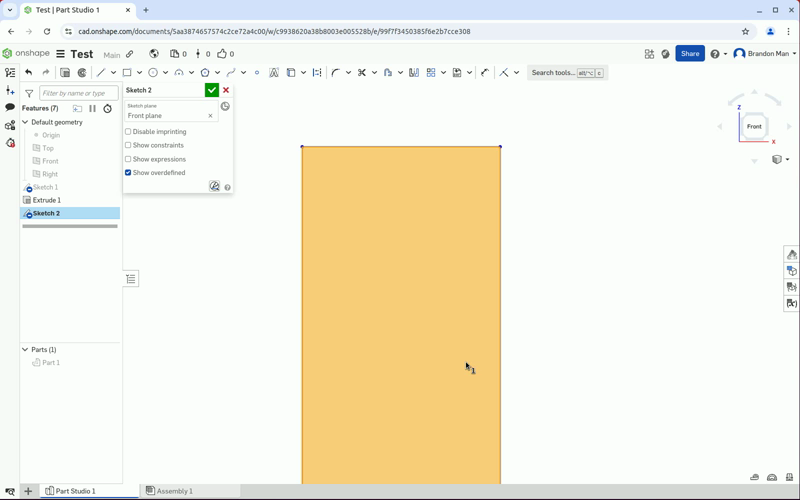
scroll(-6)
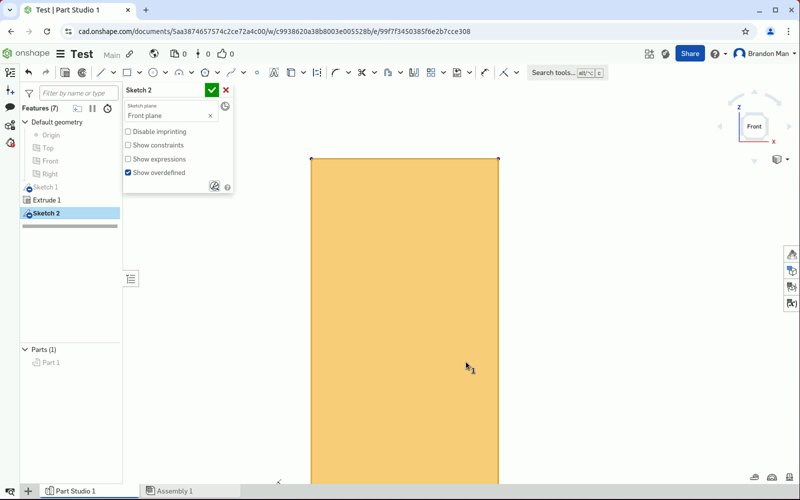
scroll(-6)
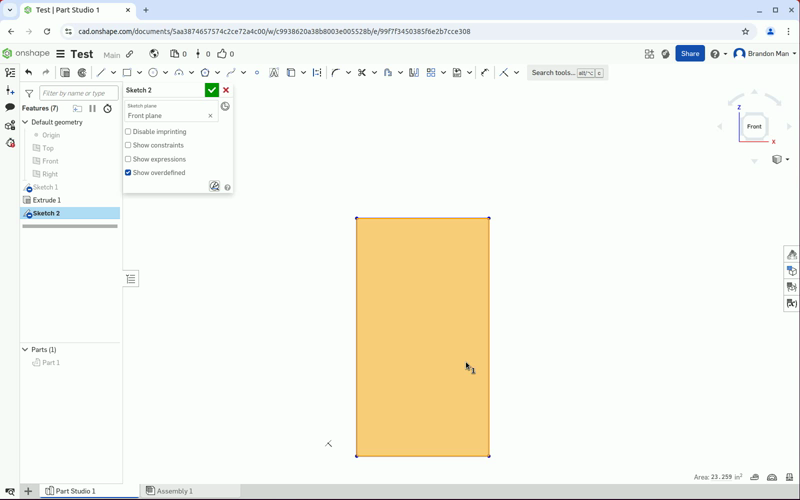
scroll(-6)
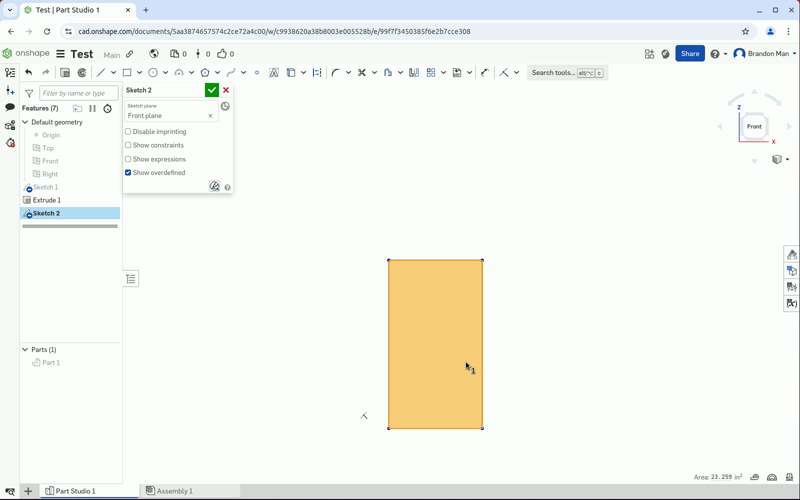
scroll(-6)
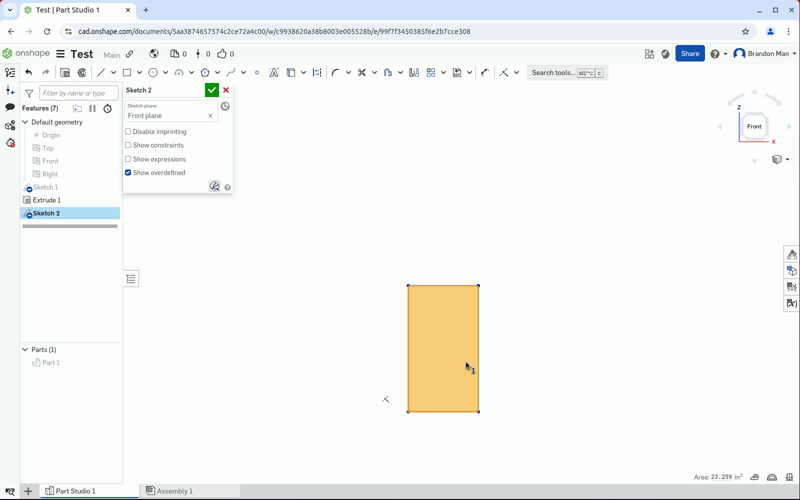
scroll(-6)
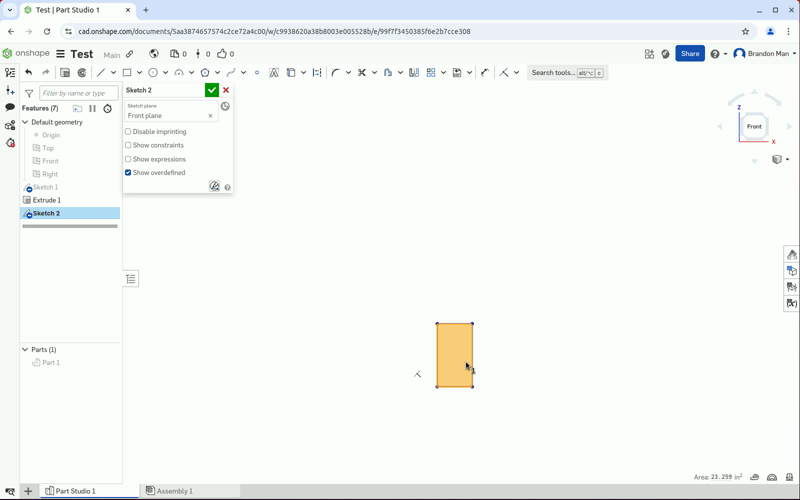
scroll(-6)
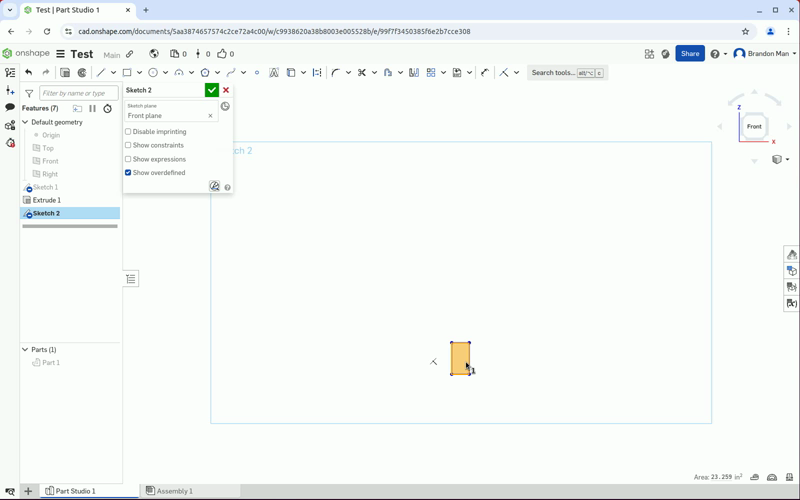
mouse_move(73, 352)
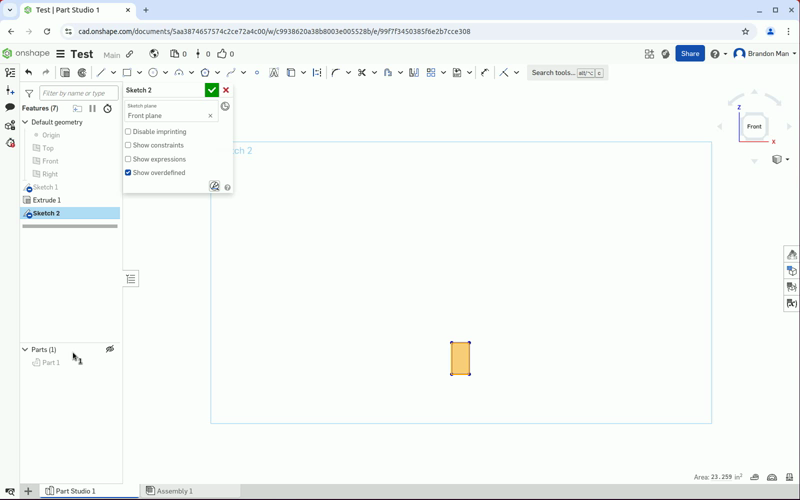
key(shift+y)
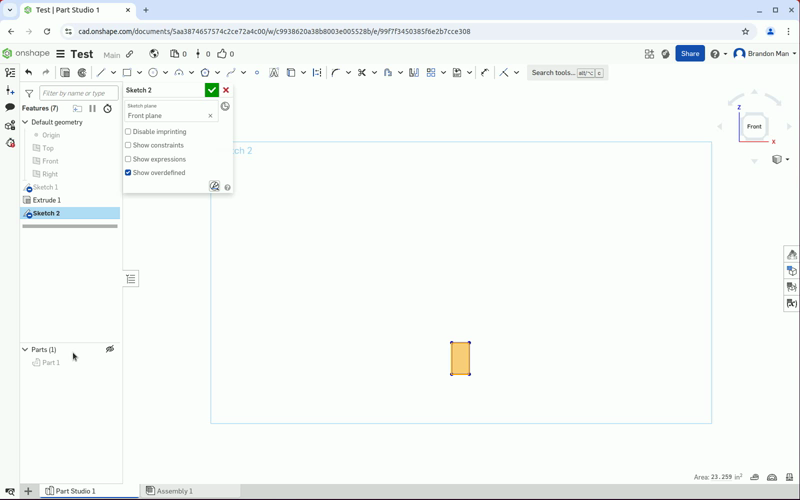
key(shift+e)
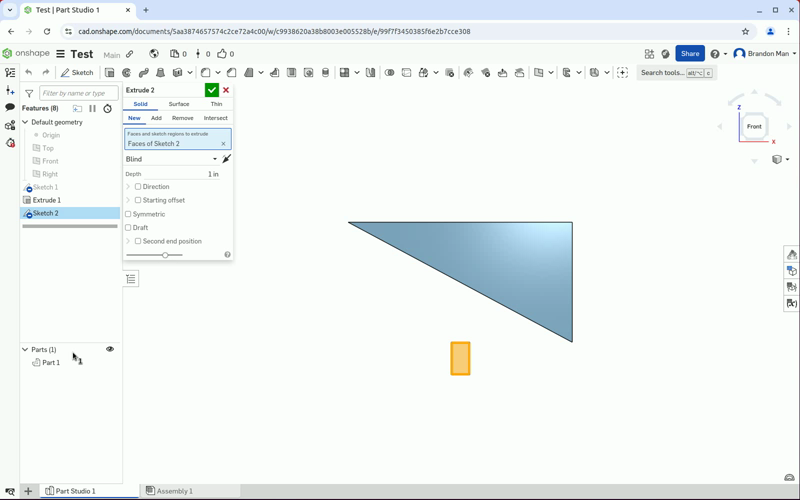
mouse_move(143, 106)
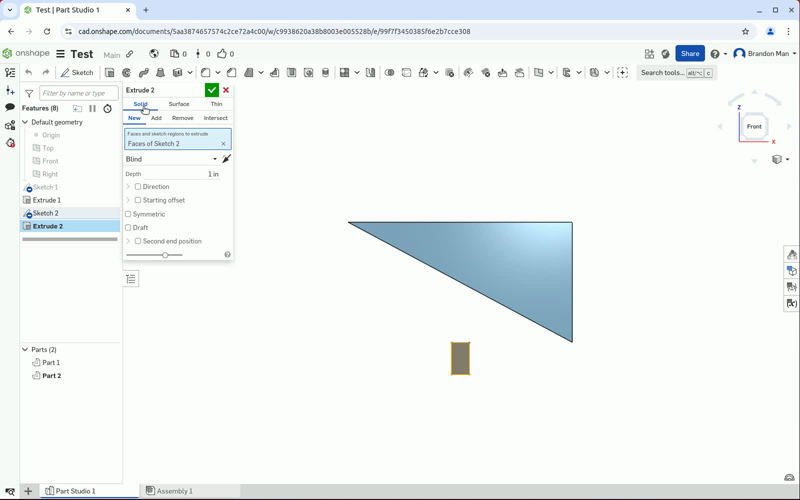
click(143, 106)
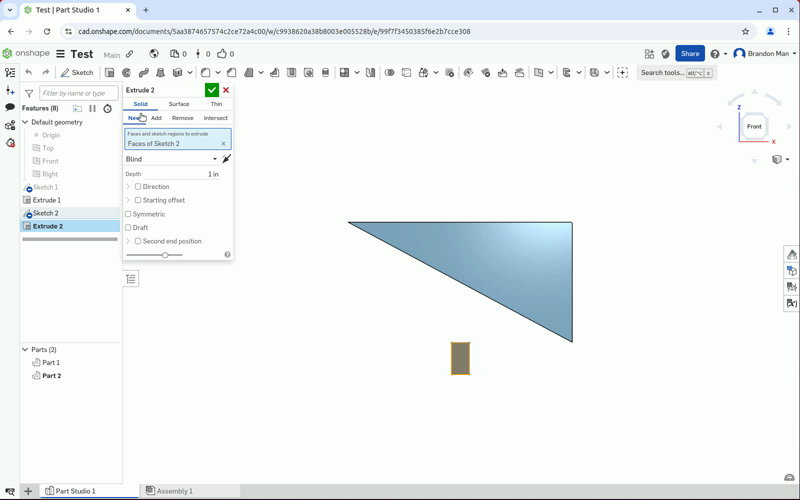
mouse_move(137, 120)
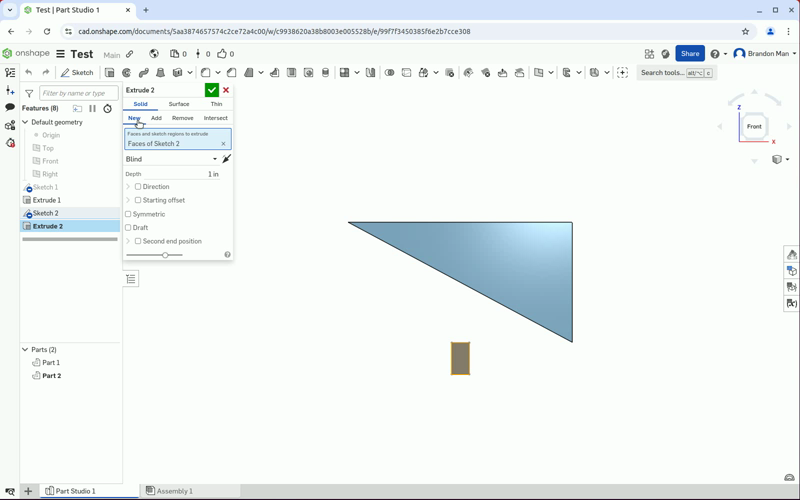
click(137, 120)
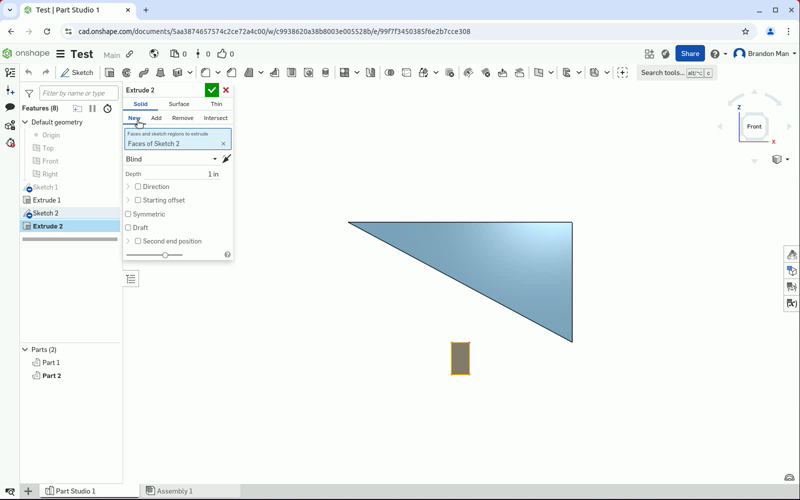
key(tab, 4)
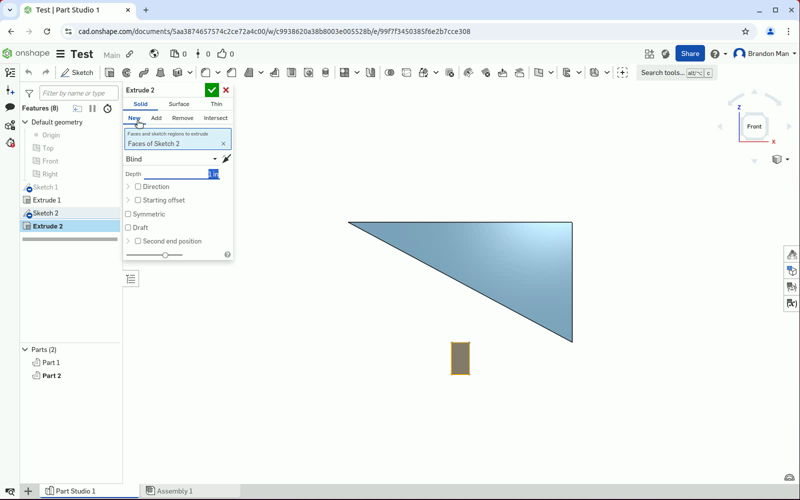
text(1.926)
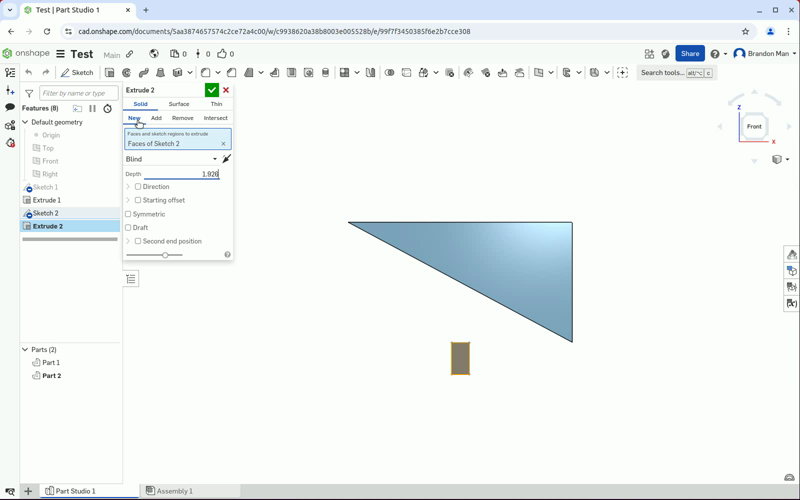
key(tab, 3)
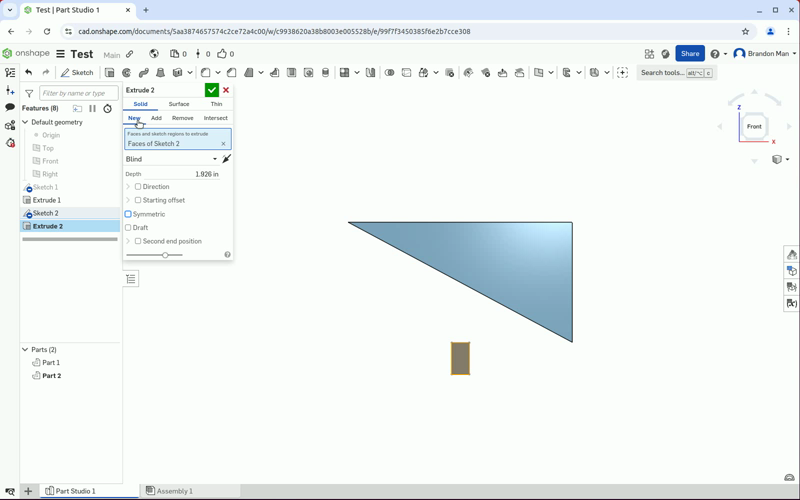
key(space)
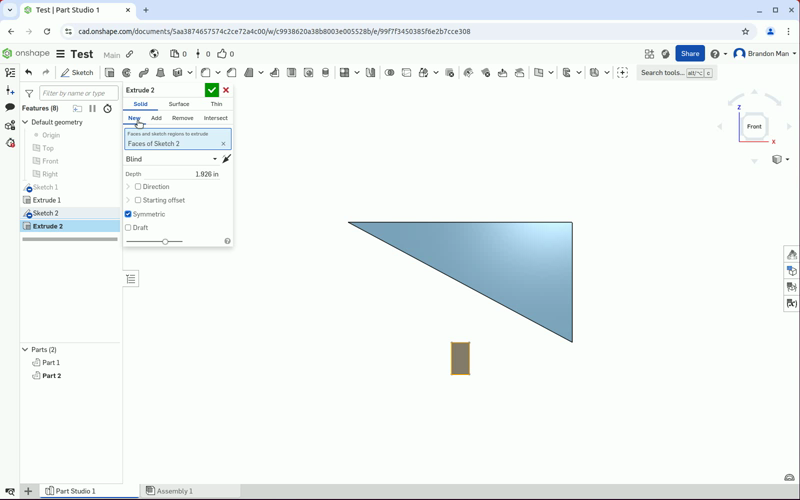
key(enter)
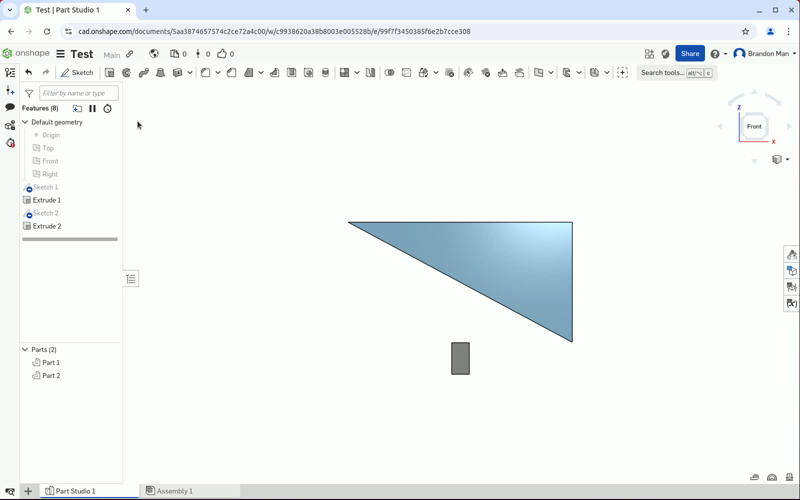
key(shift+h)
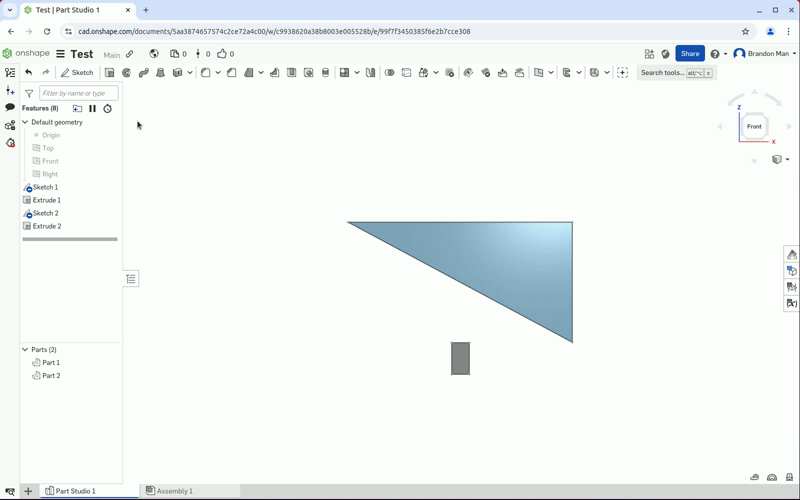
key(shift+h)
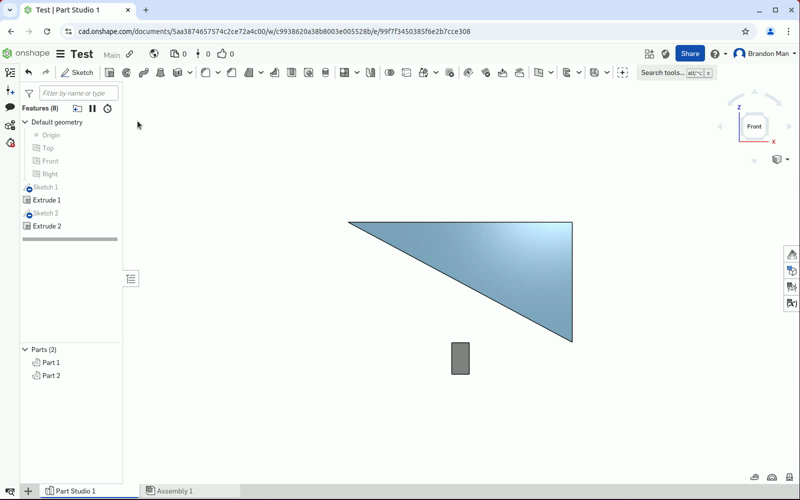
mouse_move(73, 189)
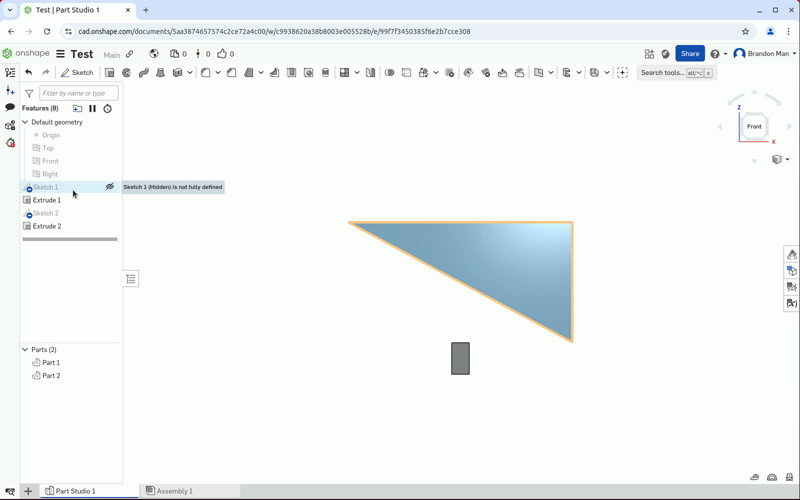
click(73, 189)
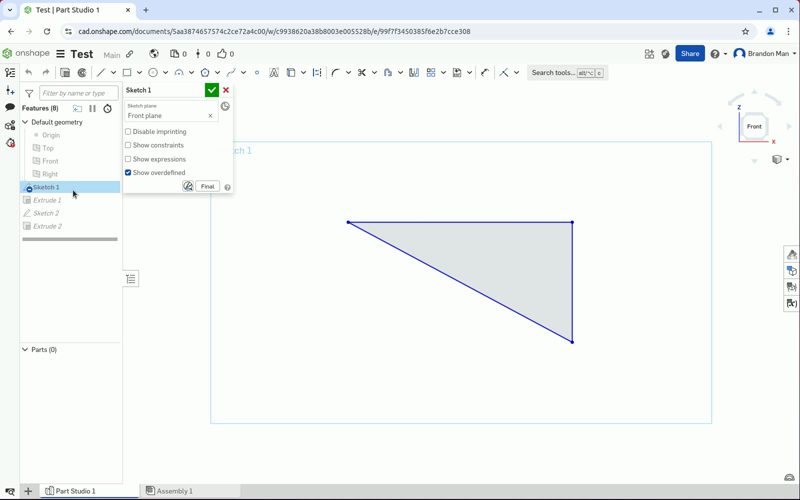
mouse_move(229, 92)
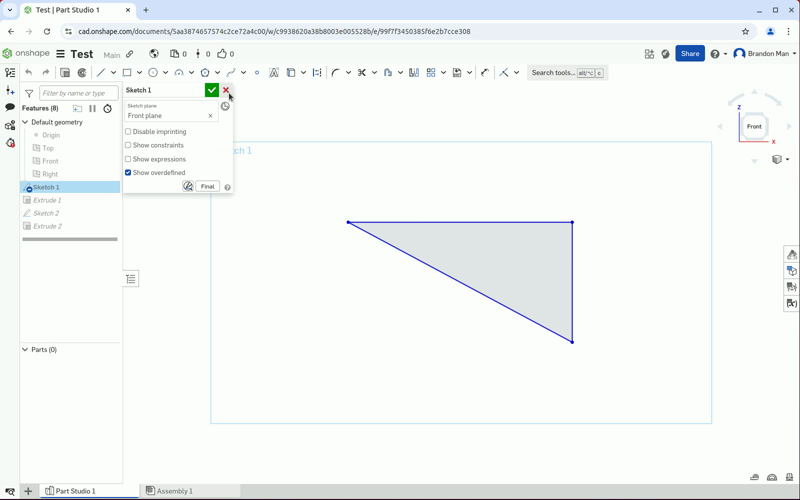
click(229, 92)
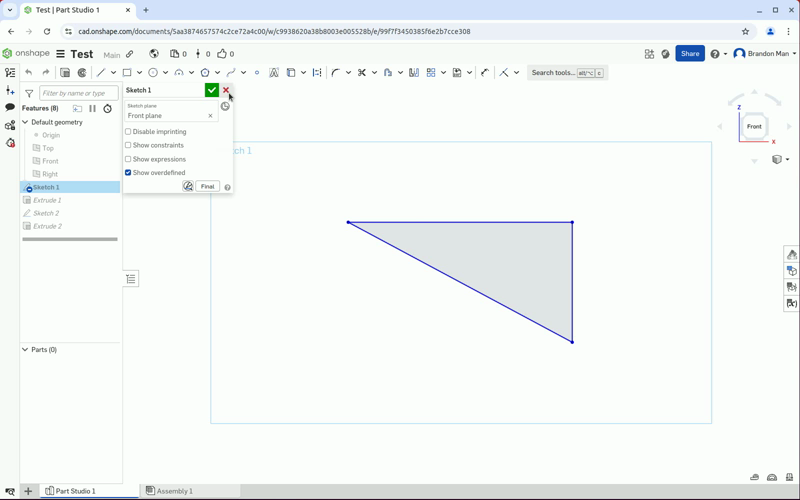
key(shift+s)
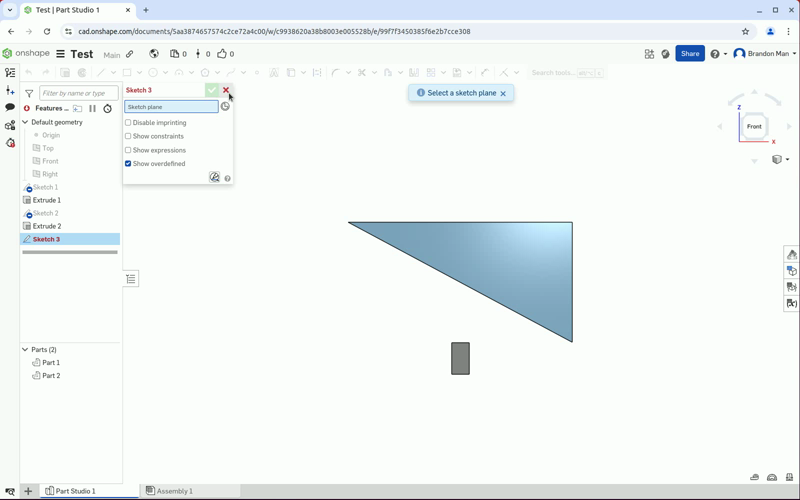
mouse_move(73, 163)
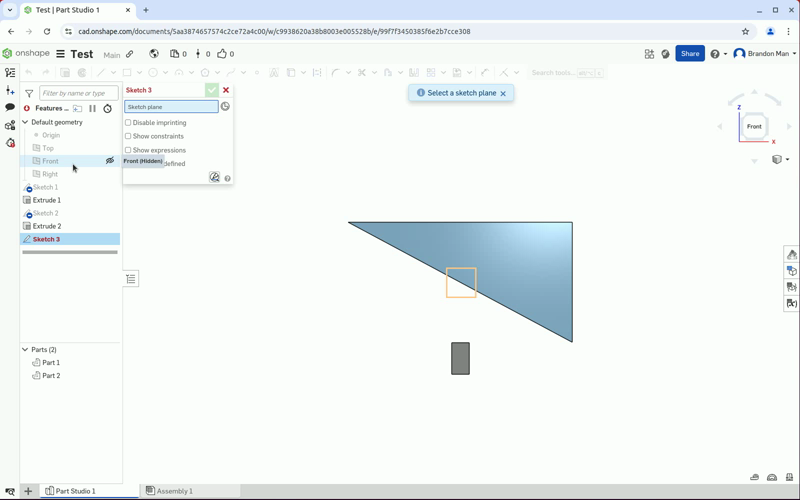
click(73, 163)
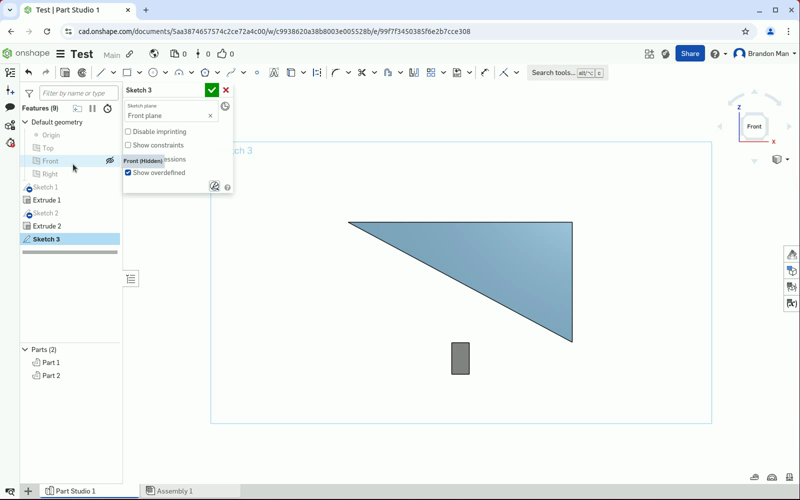
mouse_move(73, 352)
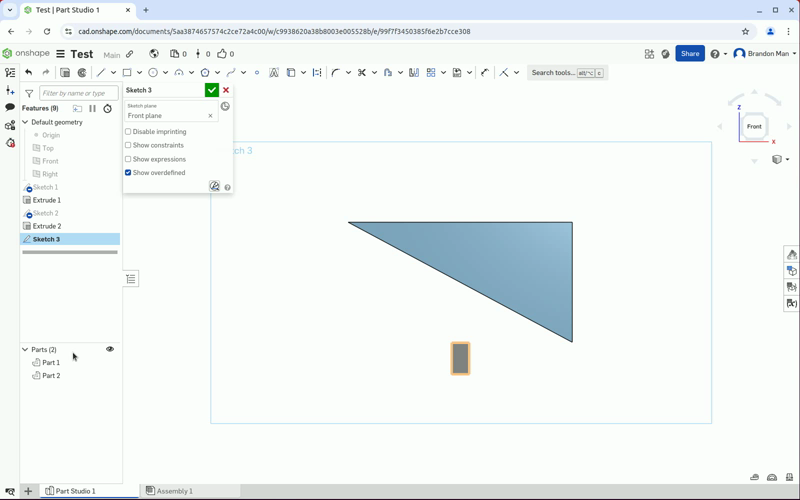
key(y)
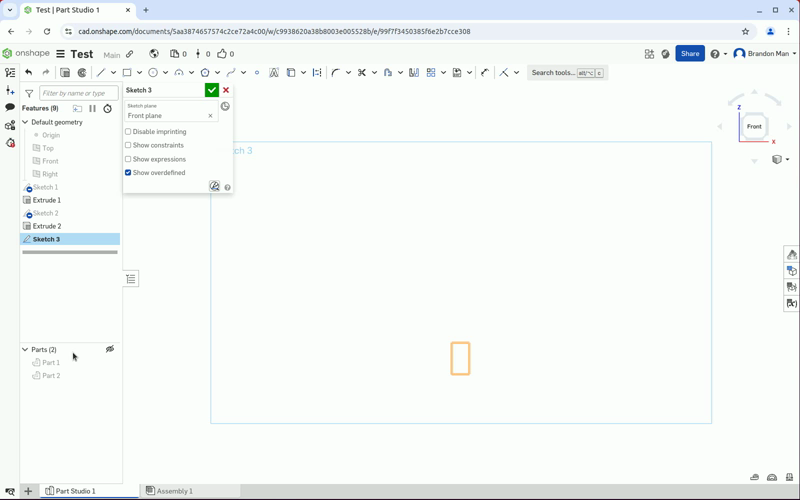
key(l)
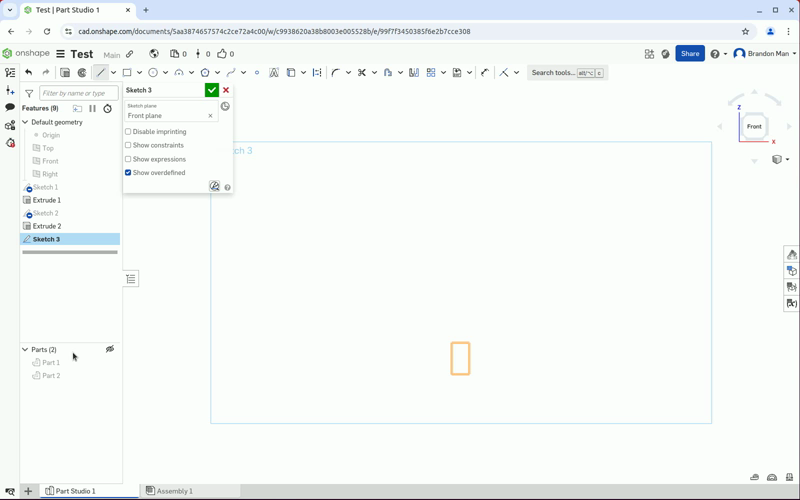
key_down(shift)
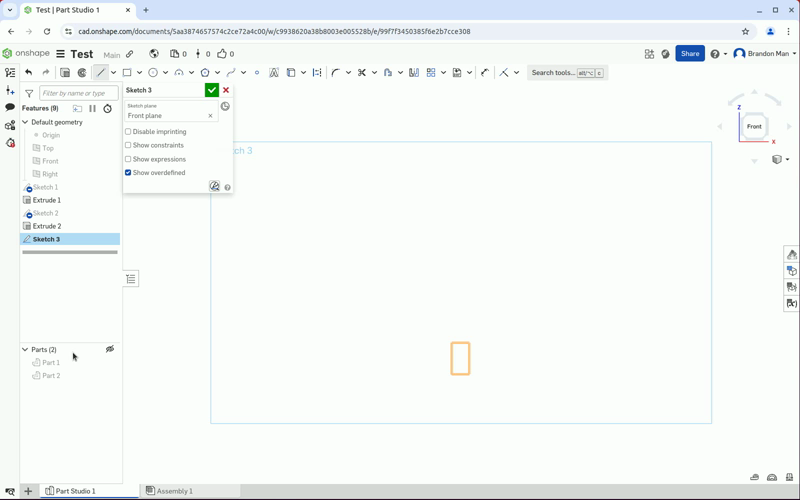
mouse_move(348, 343)
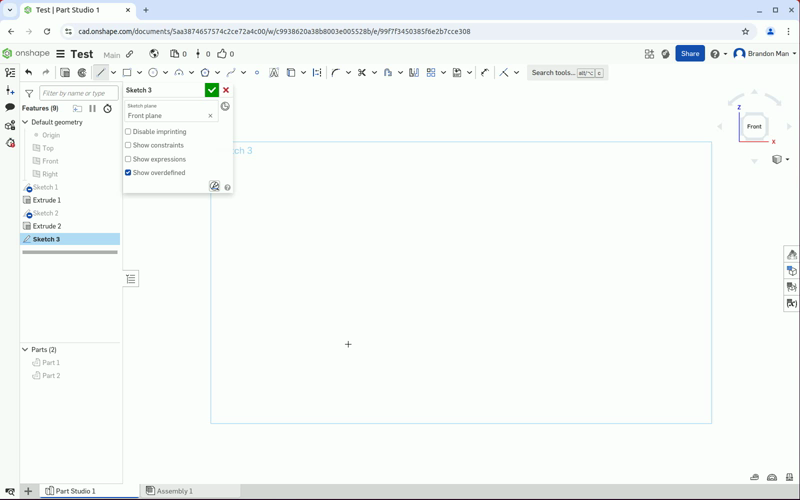
click(348, 343)
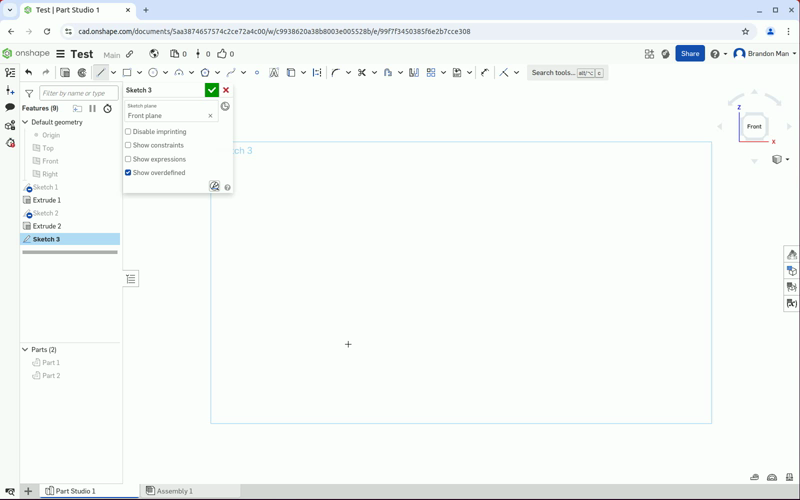
key_up(shift)
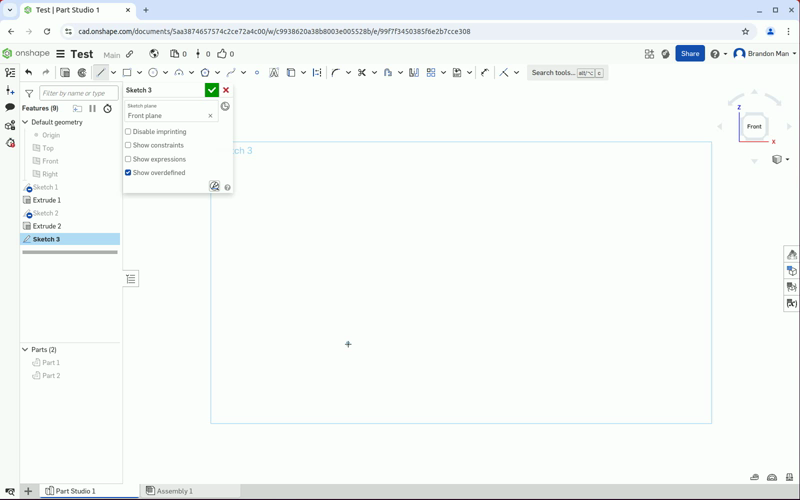
key_down(shift)
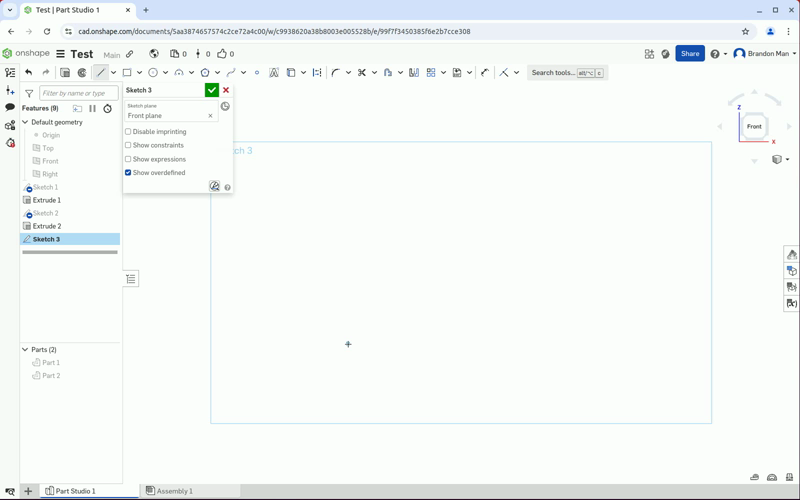
mouse_move(452, 343)
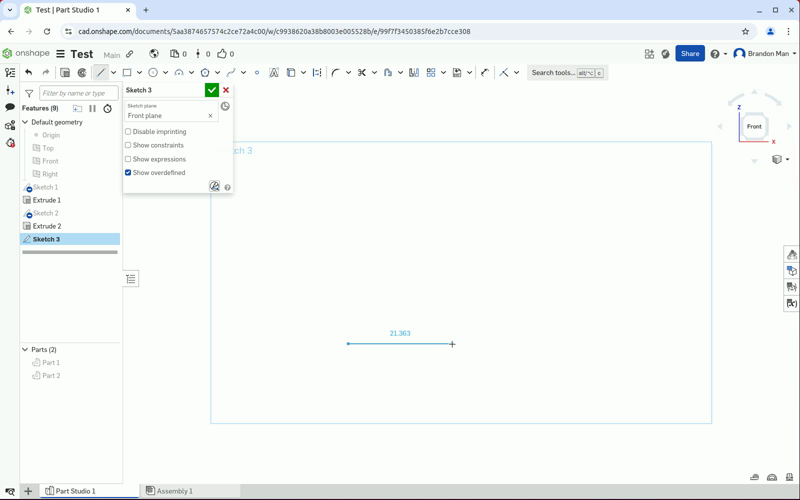
click(452, 343)
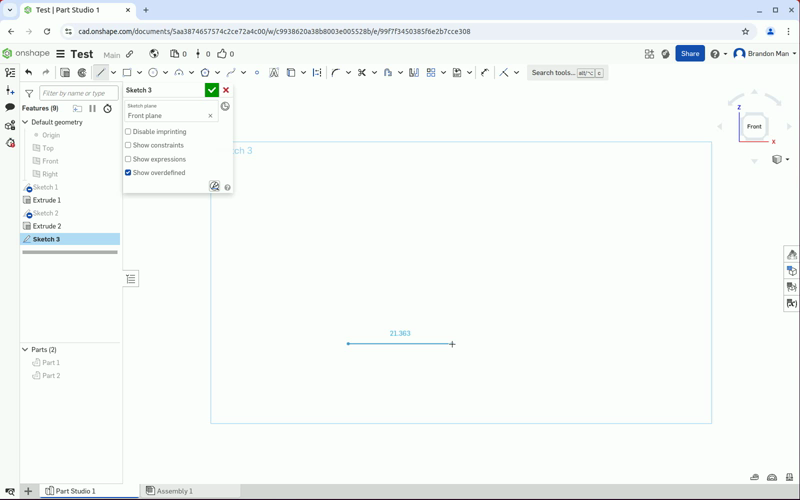
key_up(shift)
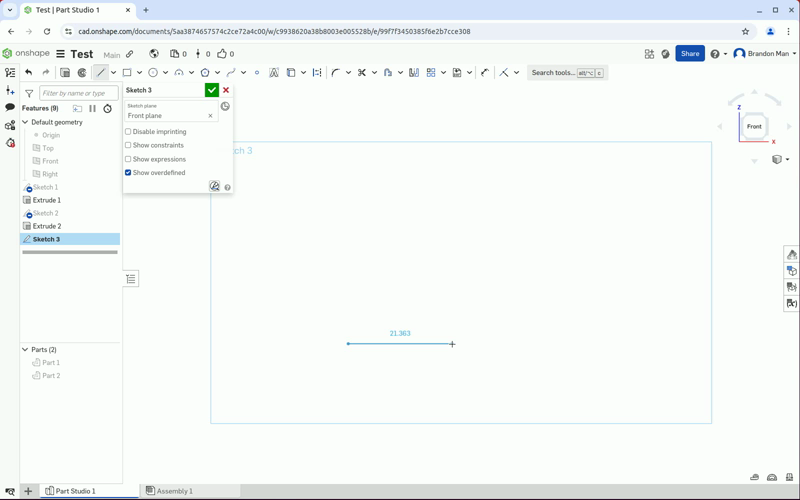
key_down(shift)
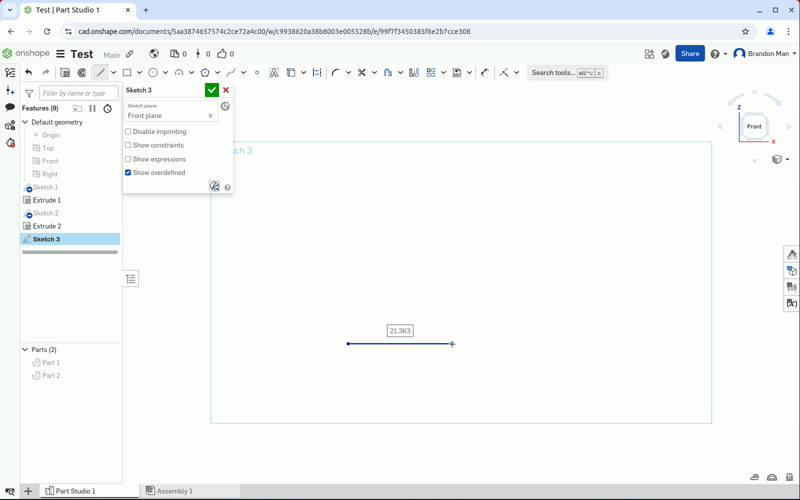
mouse_move(482, 343)
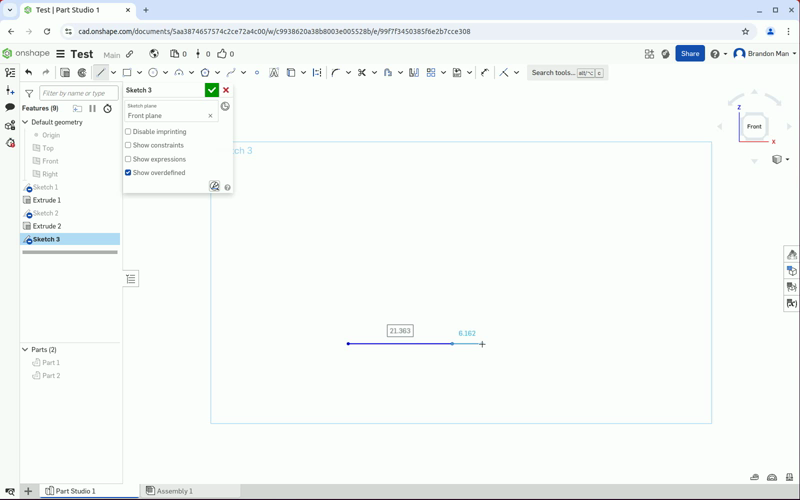
mouse_move(468, 343)
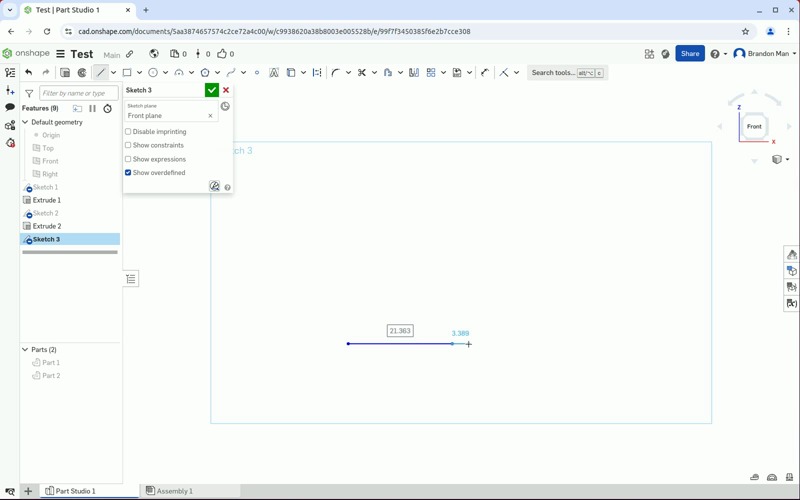
click(468, 343)
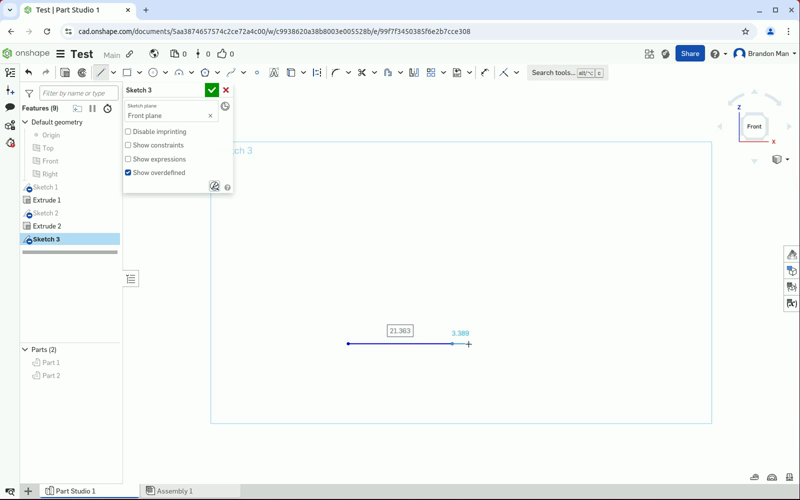
key_up(shift)
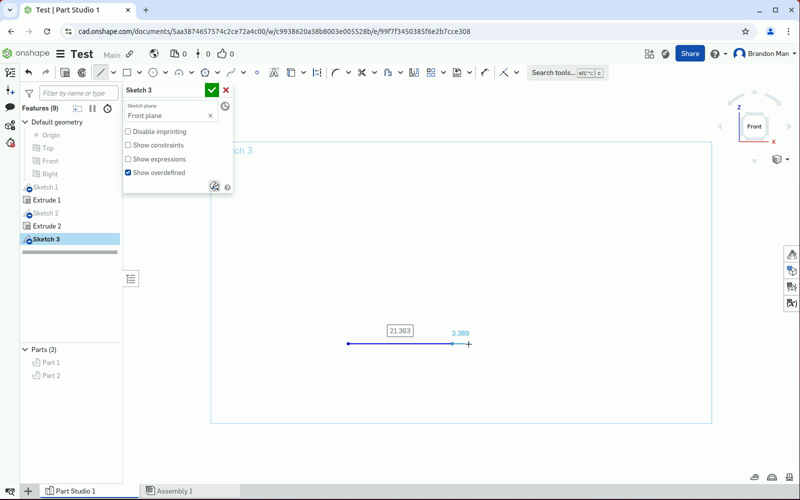
key_down(shift)
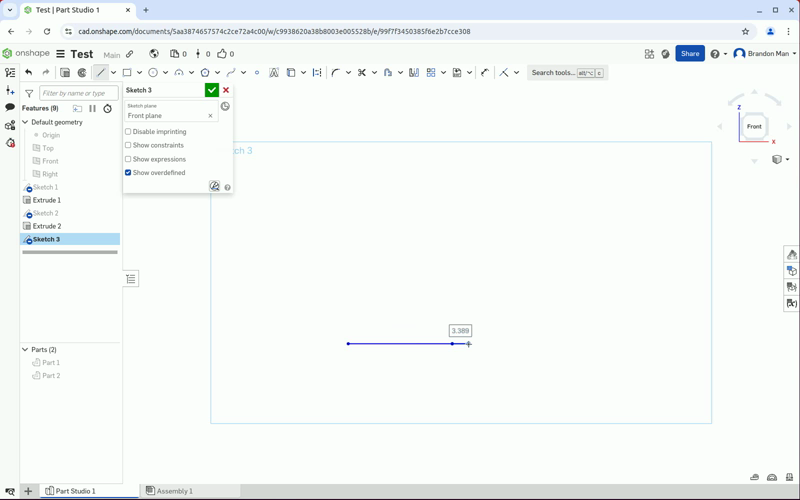
mouse_move(572, 343)
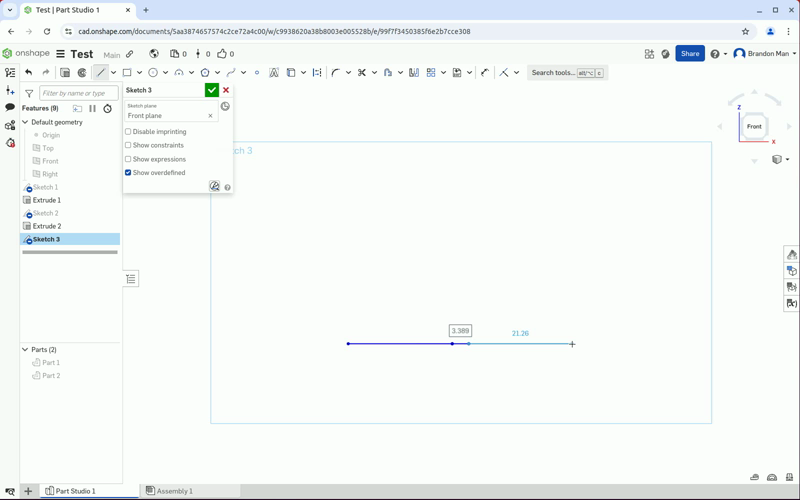
click(572, 343)
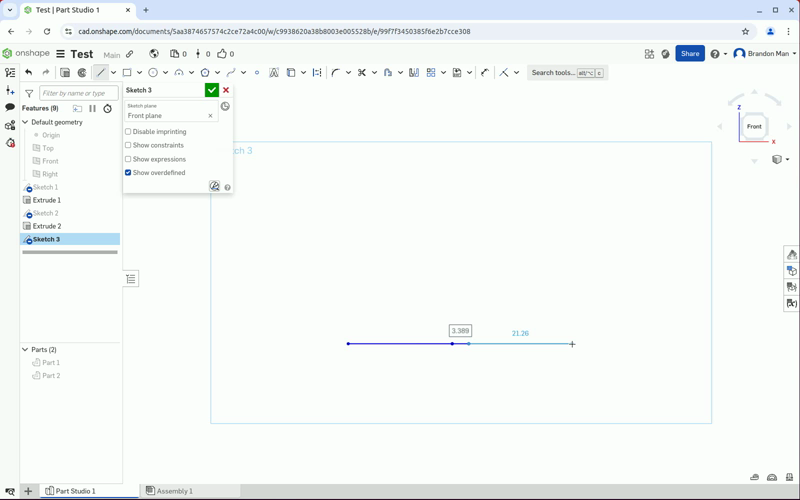
key_up(shift)
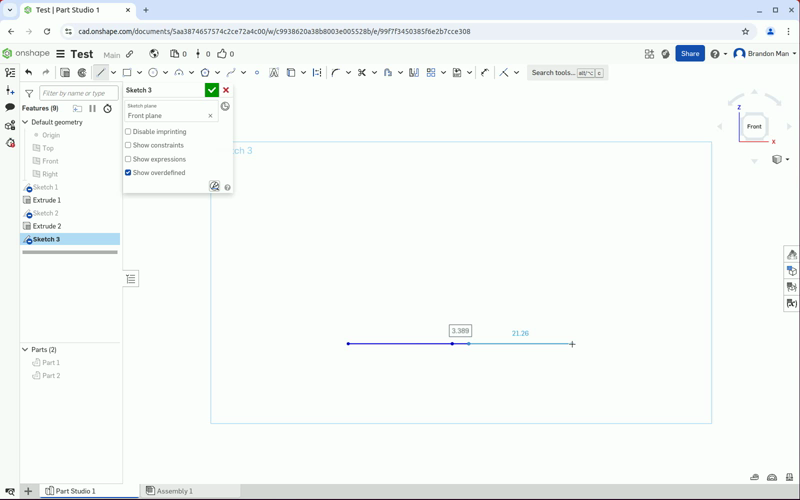
key_down(shift)
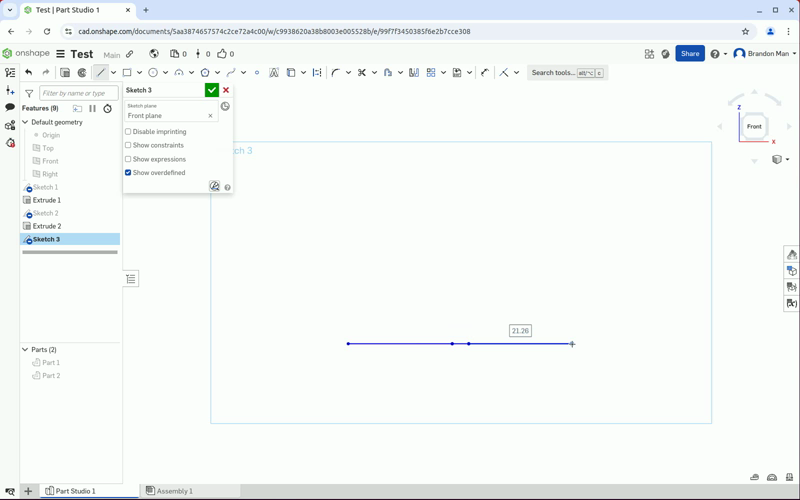
mouse_move(348, 223)
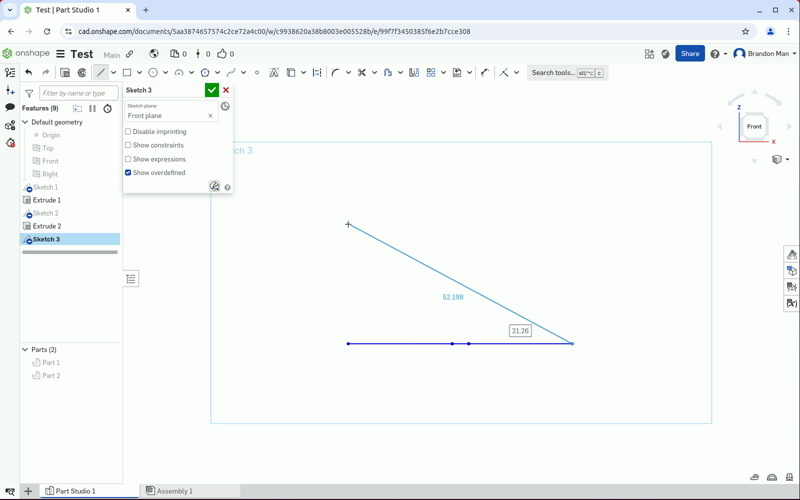
click(348, 223)
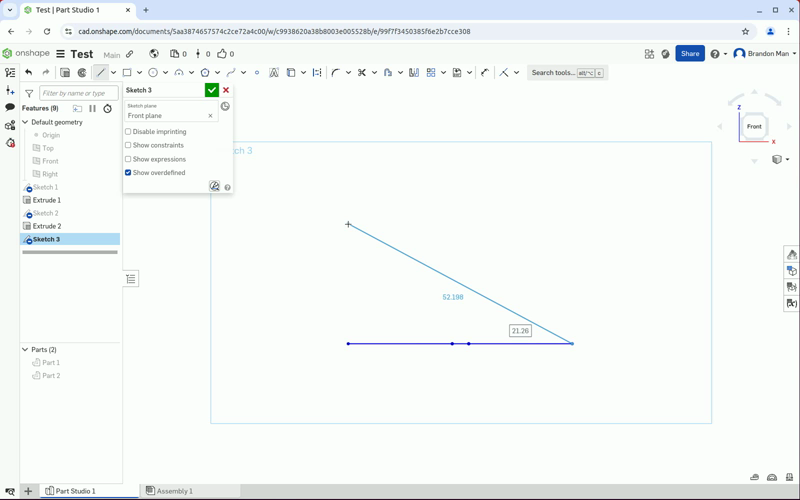
key_up(shift)
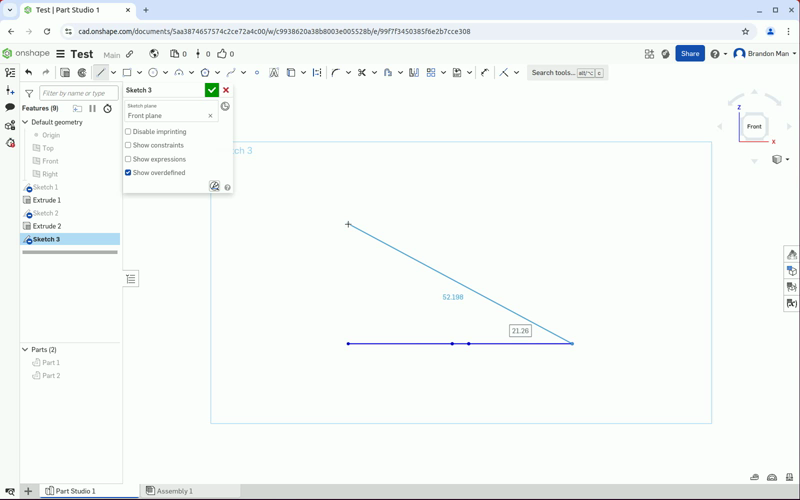
key_down(shift)
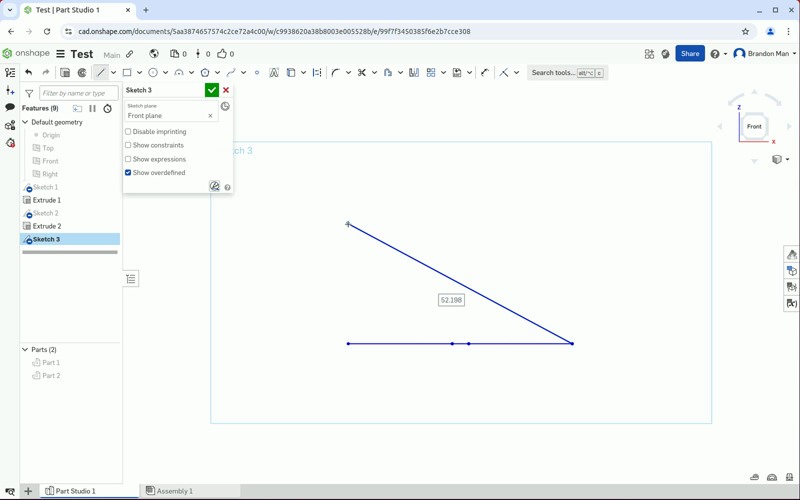
mouse_move(348, 343)
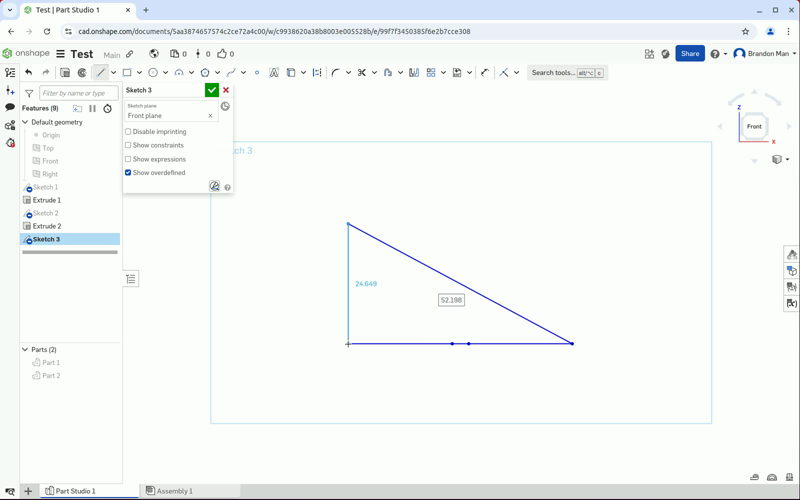
key_up(shift)
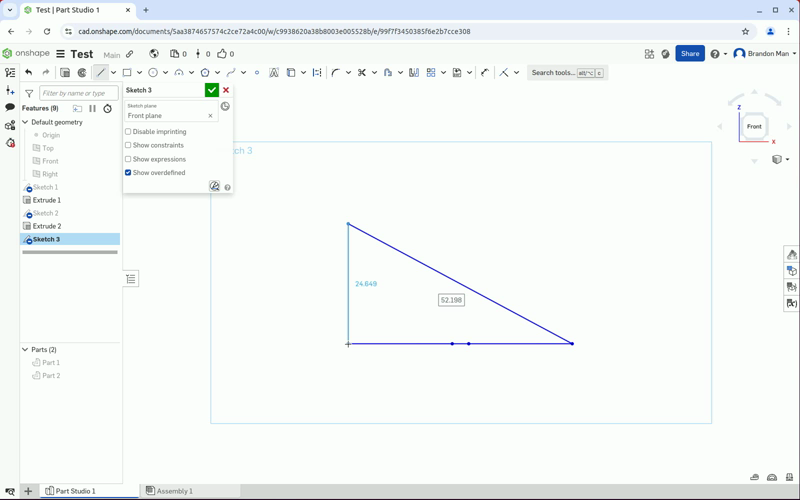
click(348, 343)
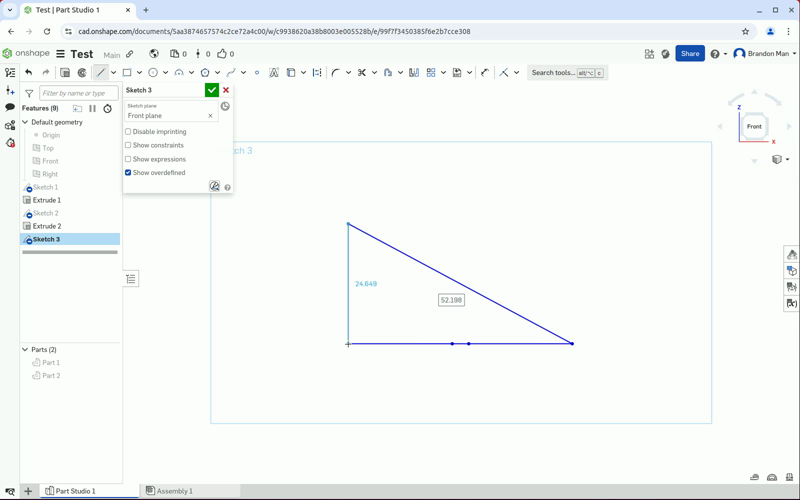
key(esc)
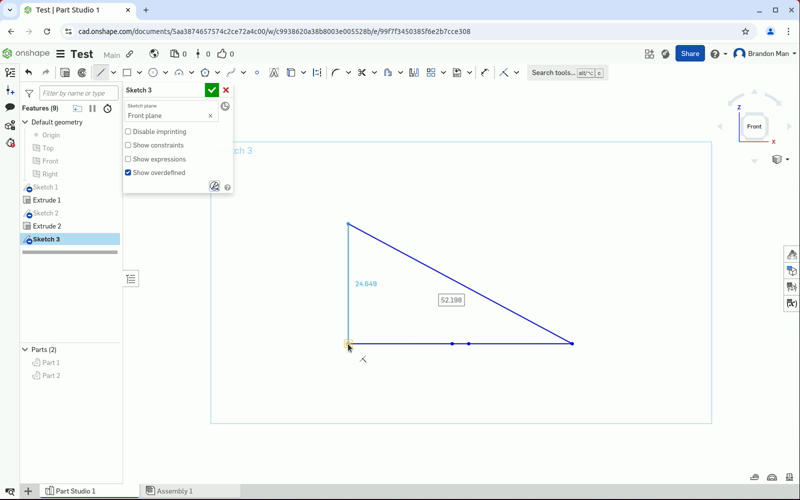
mouse_move(390, 305)
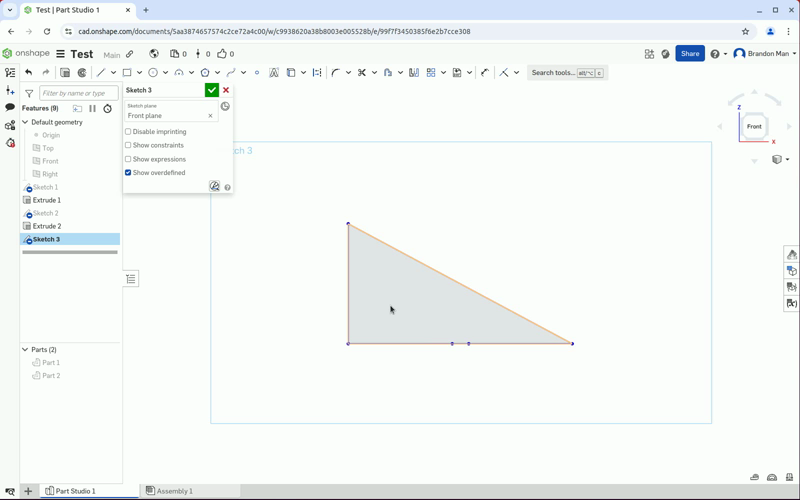
click(390, 305)
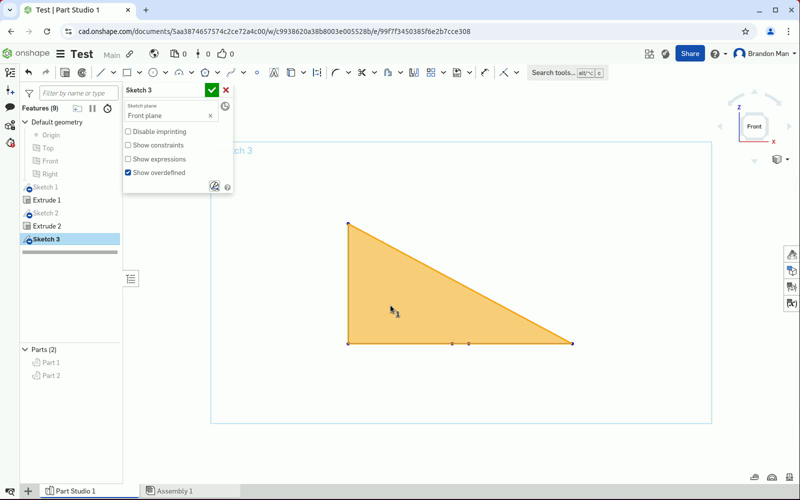
mouse_move(73, 352)
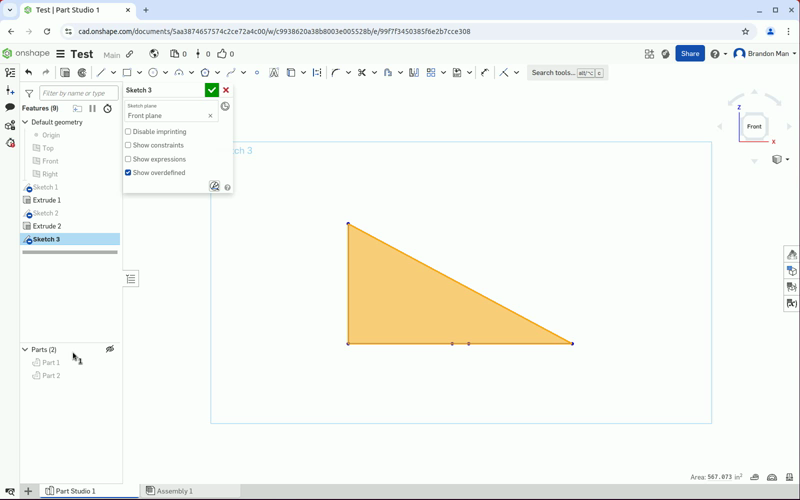
key(shift+y)
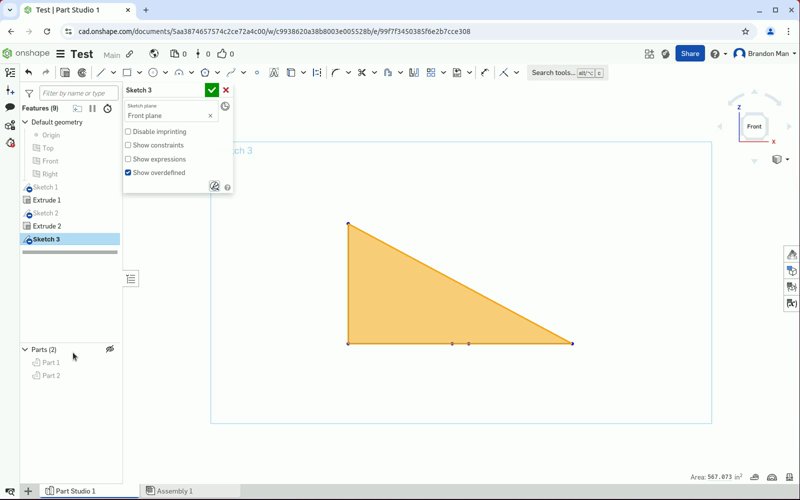
key(shift+e)
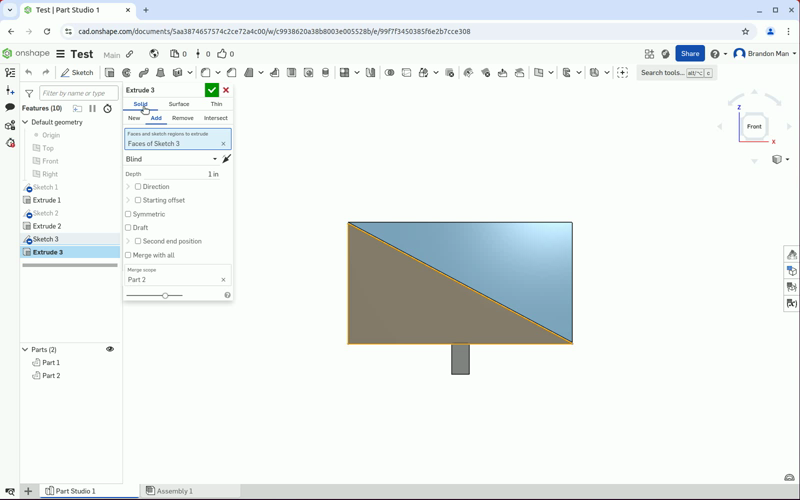
mouse_move(143, 106)
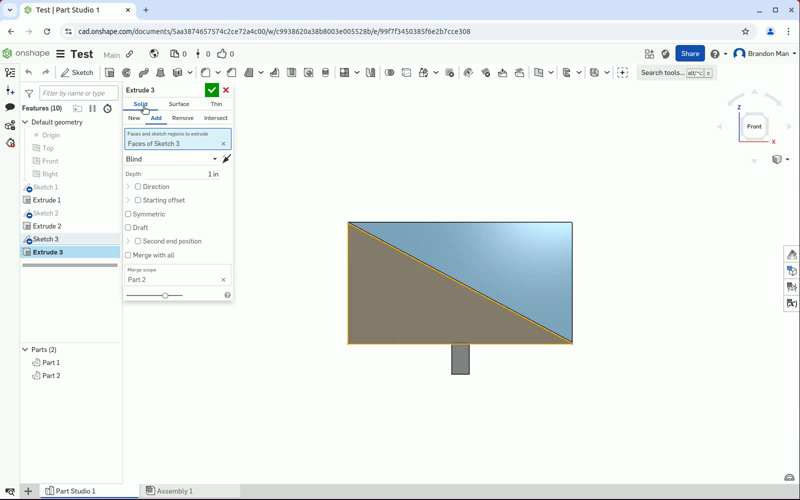
click(143, 106)
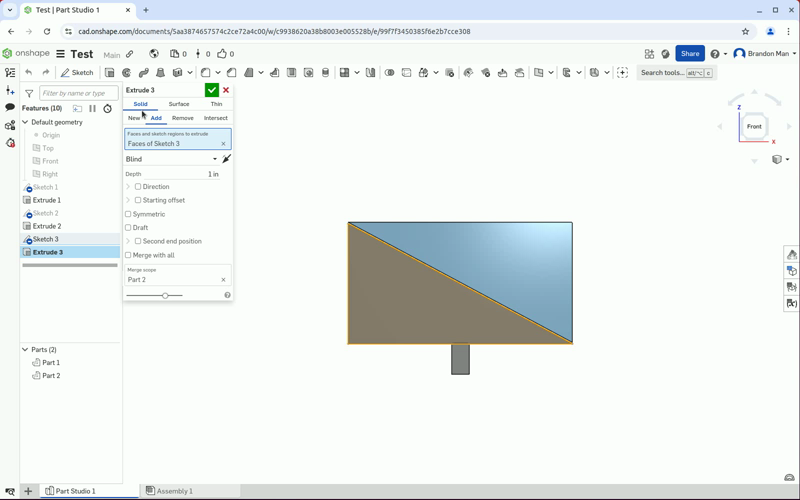
mouse_move(137, 120)
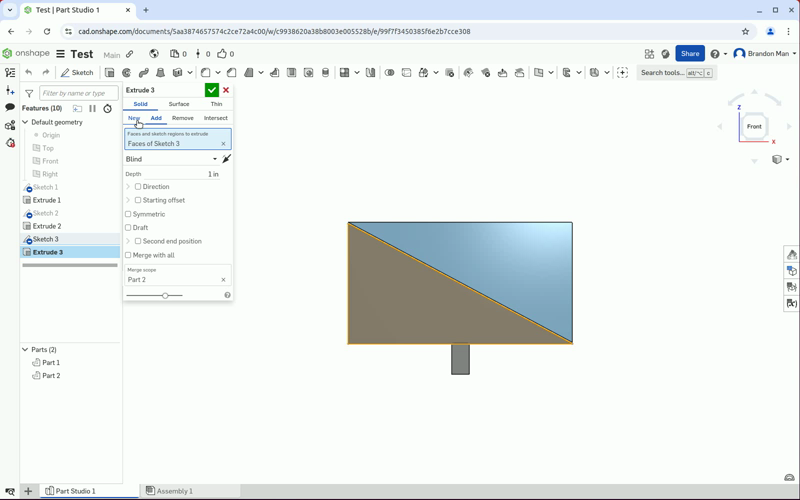
click(137, 120)
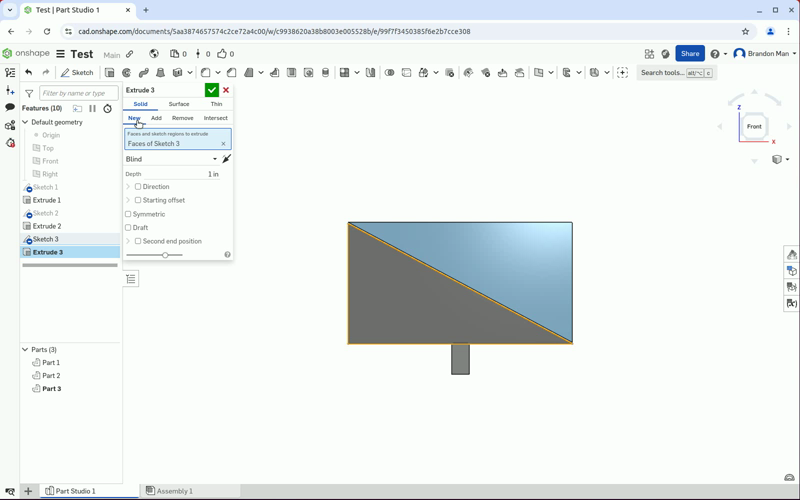
key(tab, 4)
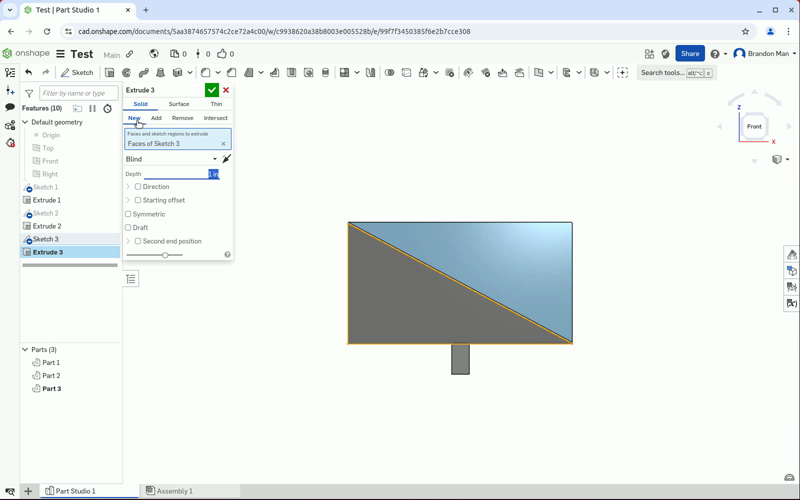
text(1.926)
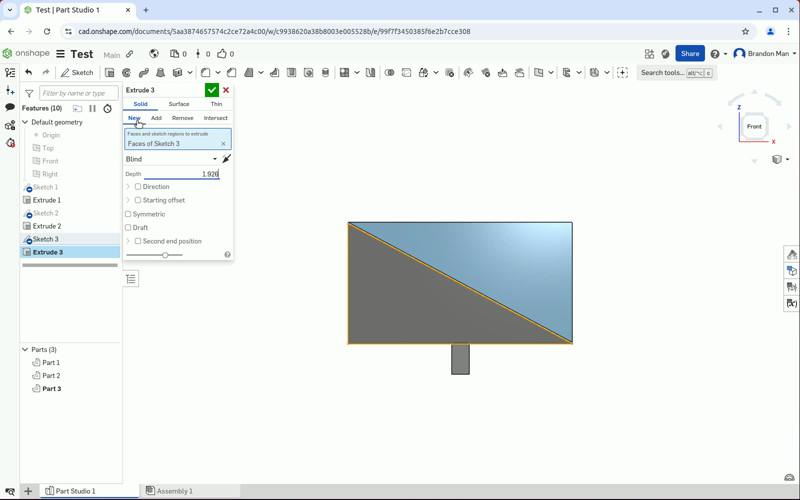
key(tab, 3)
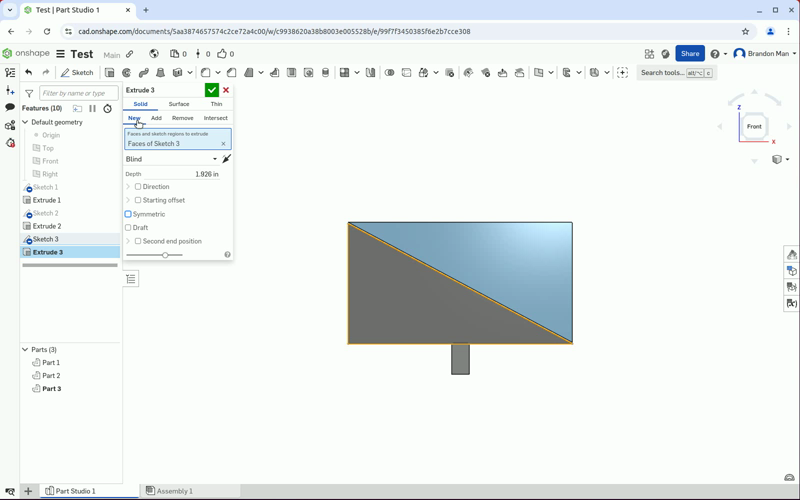
key(space)
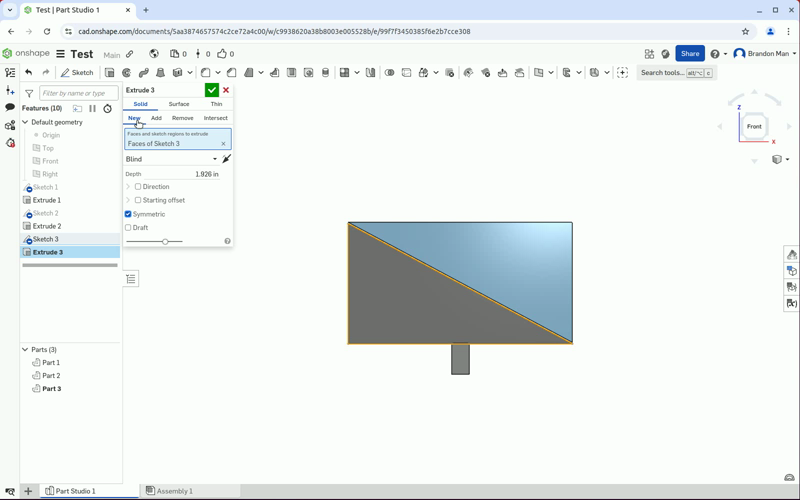
key(enter)
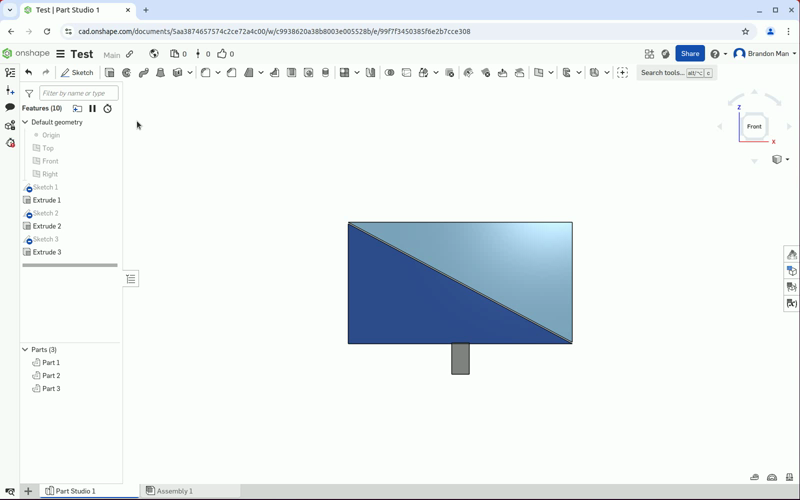
key(shift+h)
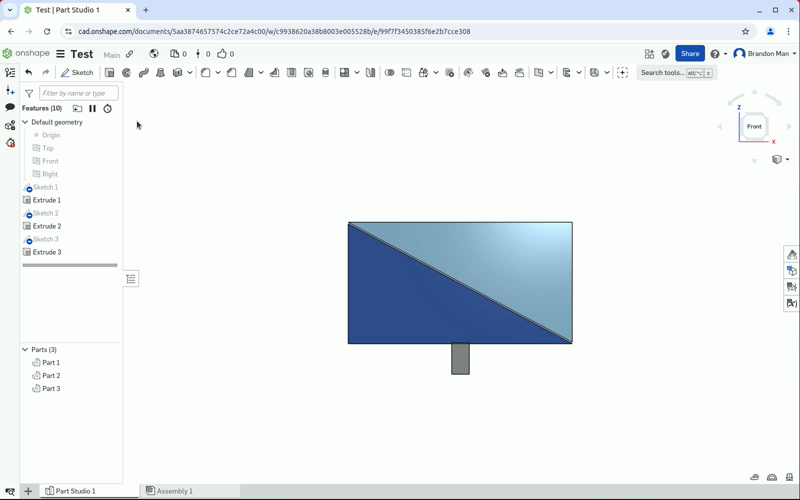
key(shift+h)
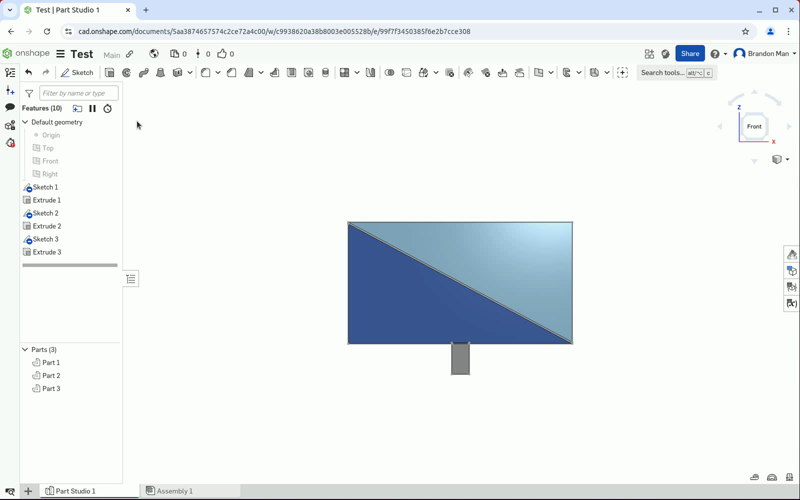
key(shift+7)
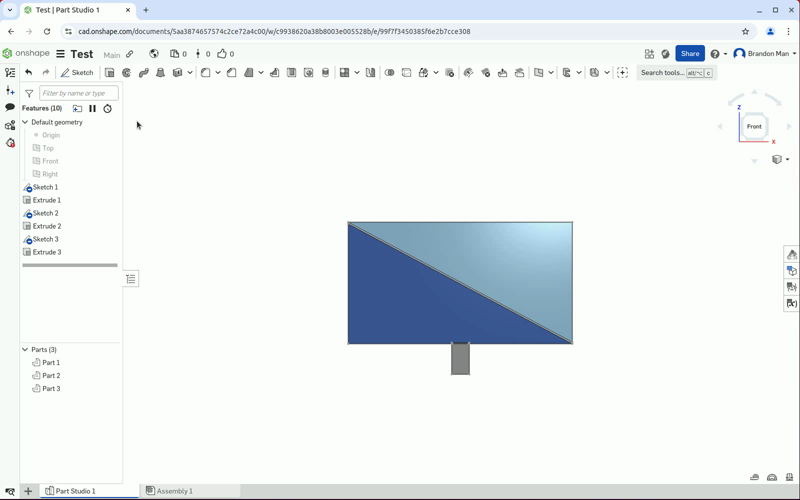
key(left, 2)
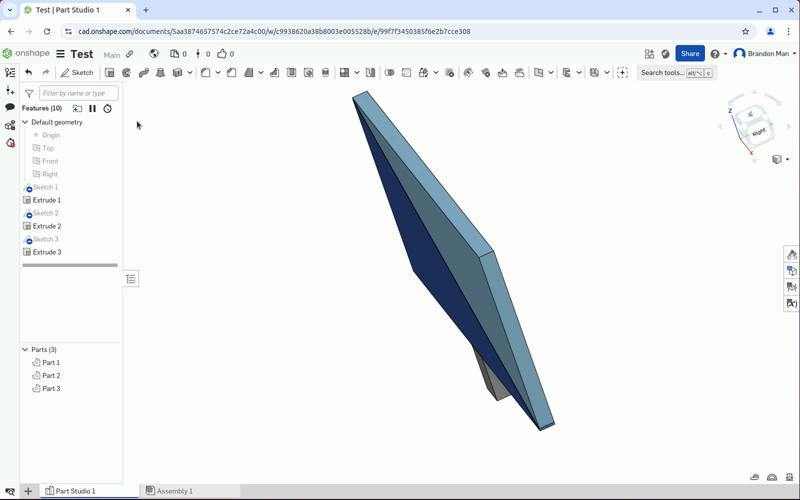
key(down, 2)
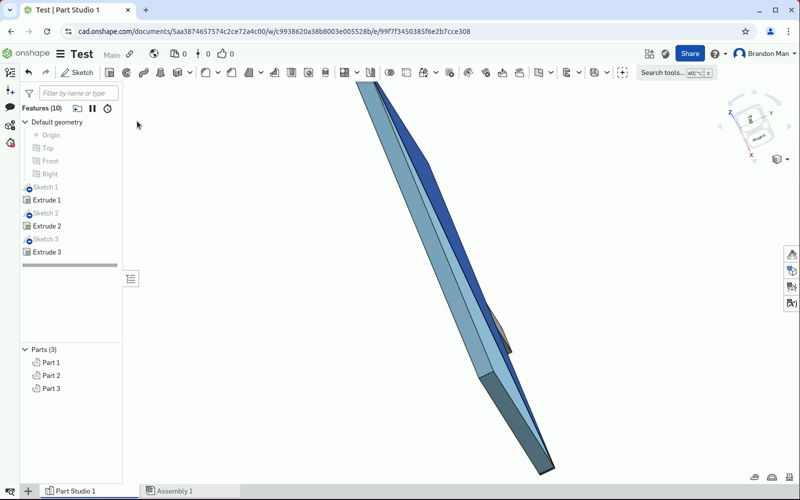
key(up, 2)
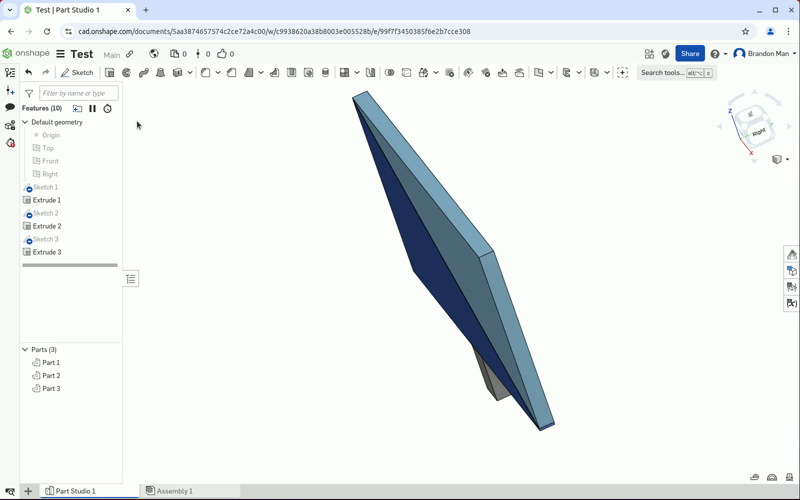
key(right, 2)
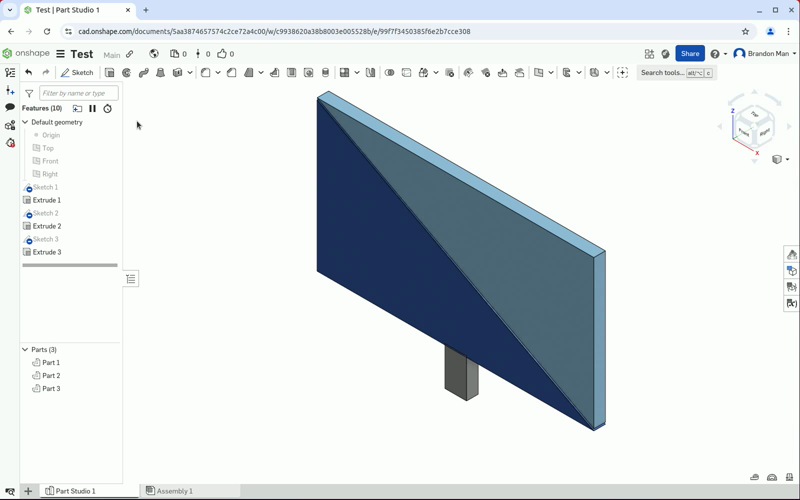
mouse_move(73, 189)
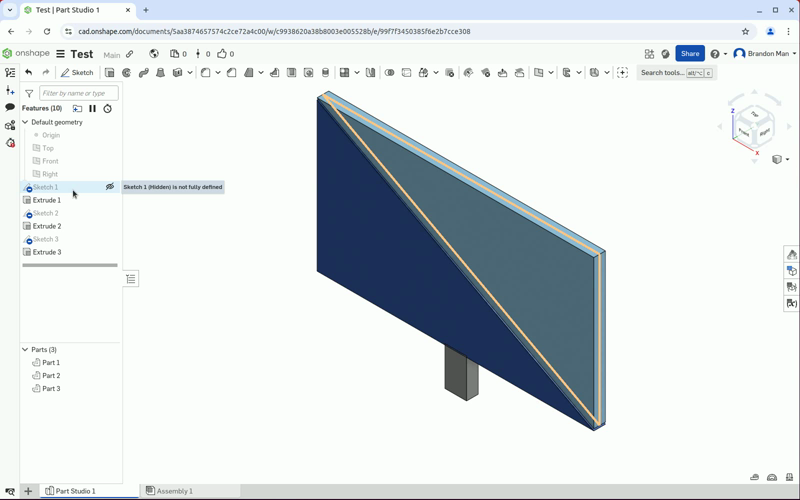
click(73, 189)